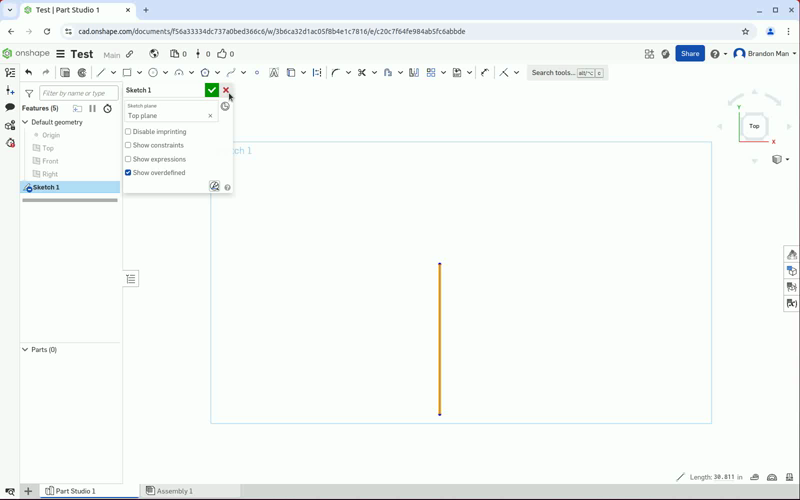
key(shift+h)
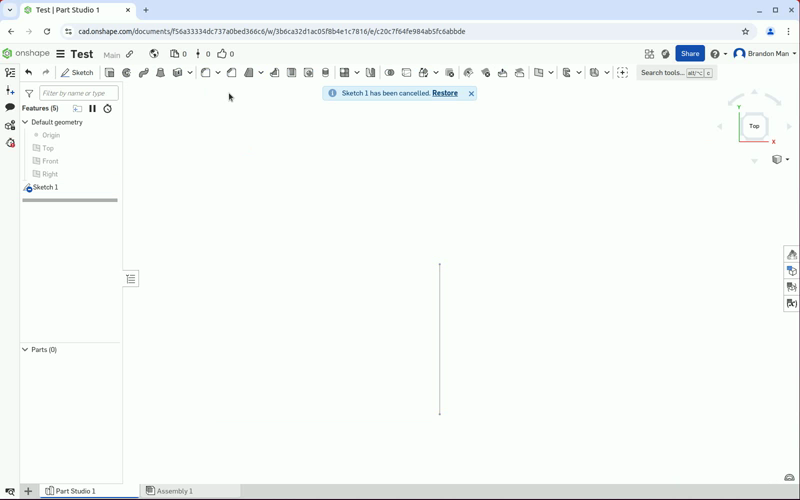
key(shift+s)
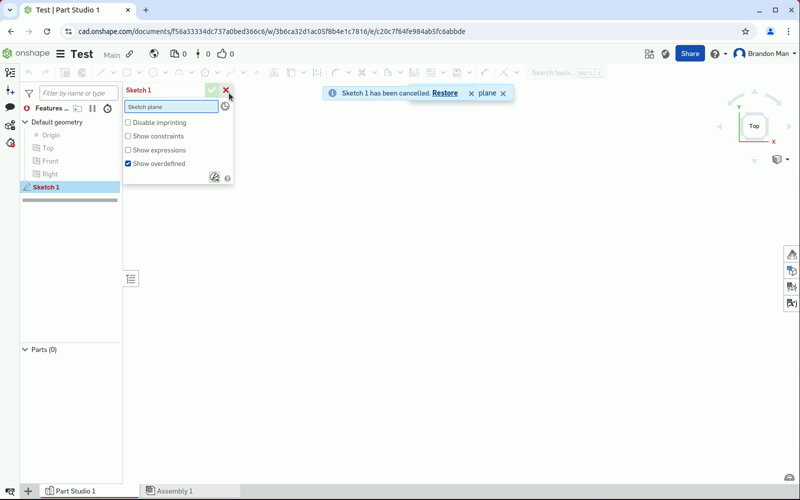
mouse_move(73, 150)
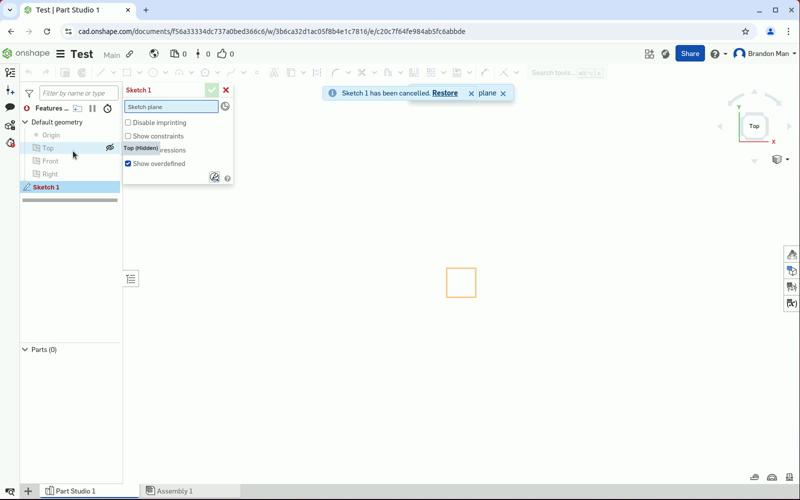
click(73, 150)
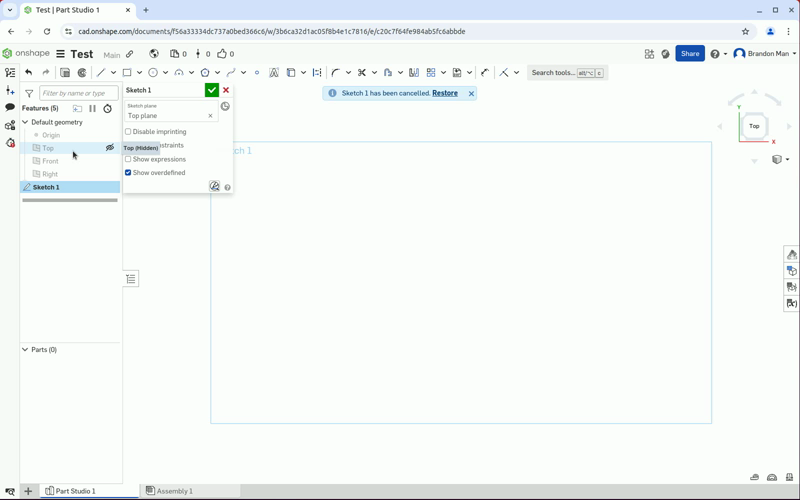
mouse_move(73, 352)
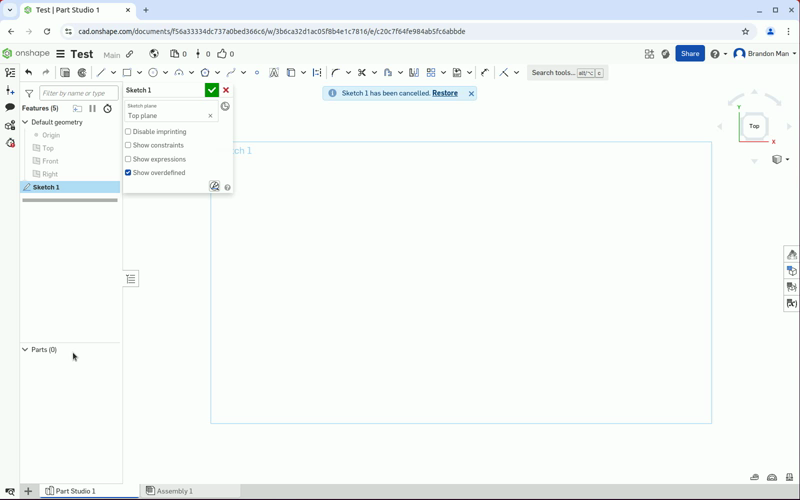
key(y)
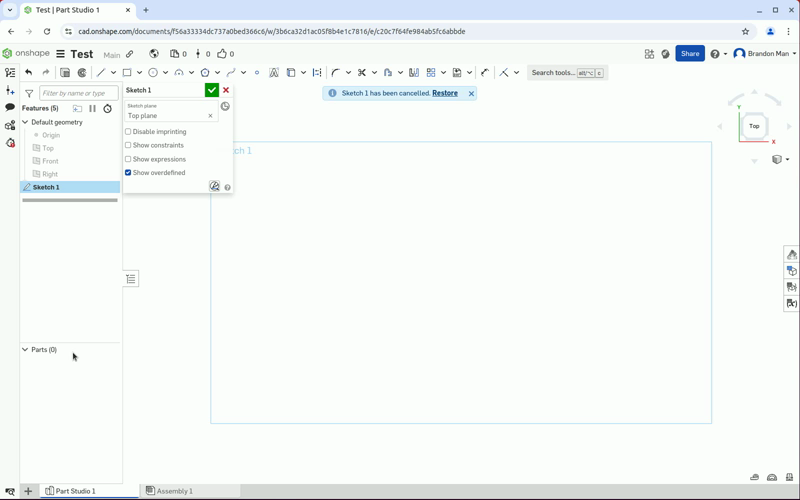
key(l)
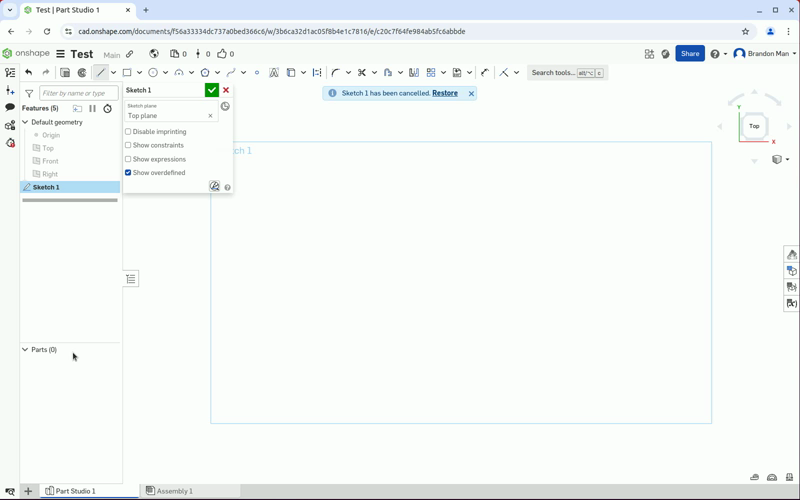
key_down(shift)
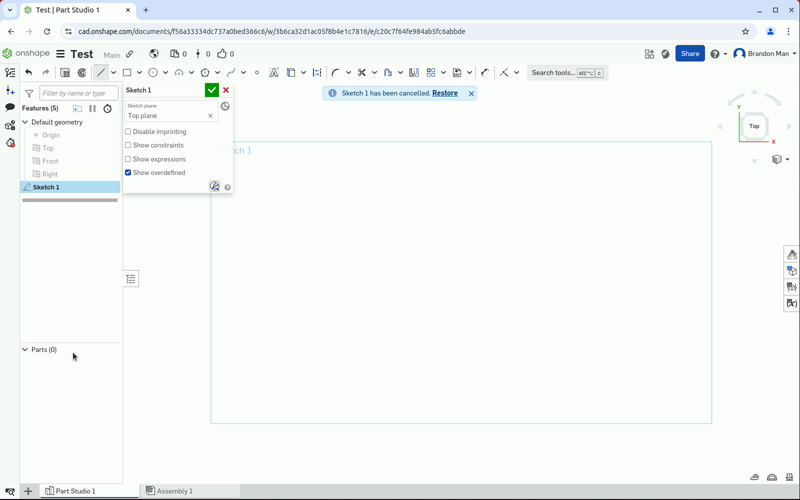
mouse_move(460, 282)
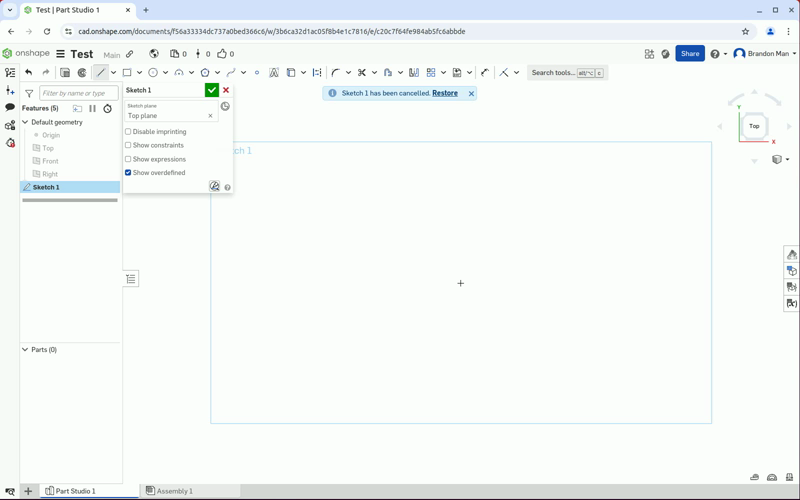
click(460, 282)
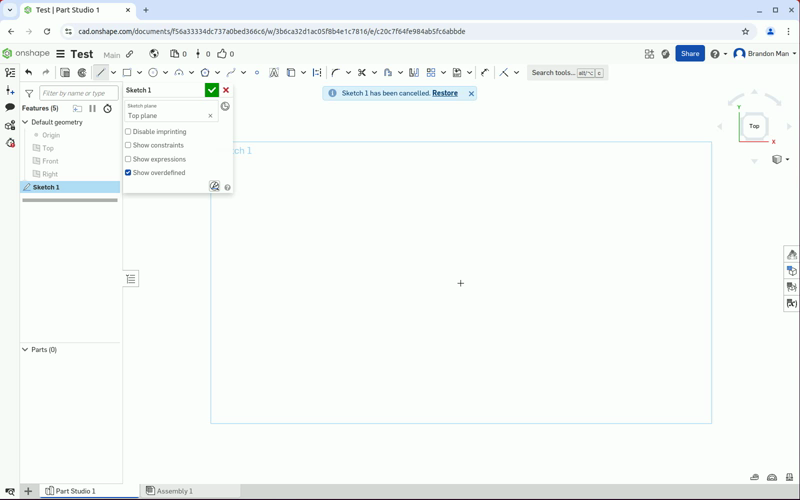
key_up(shift)
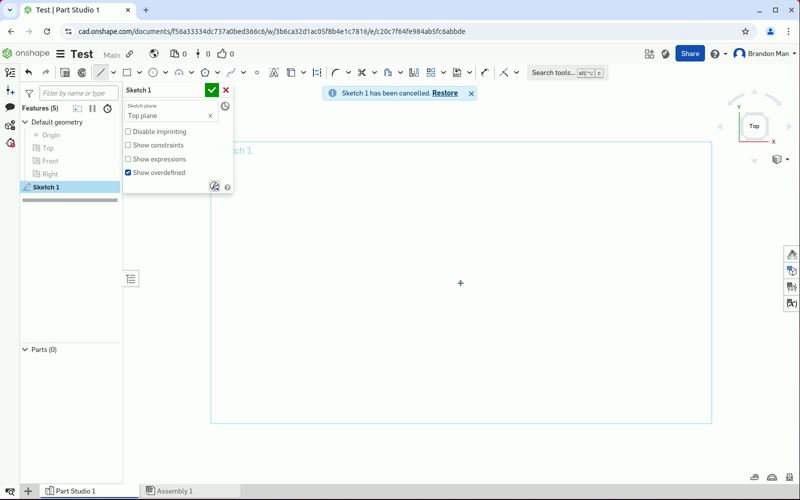
key_down(shift)
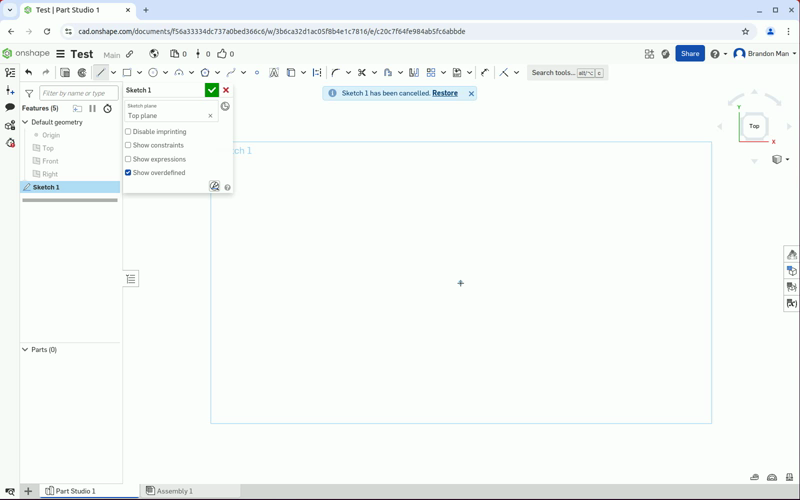
mouse_move(573, 282)
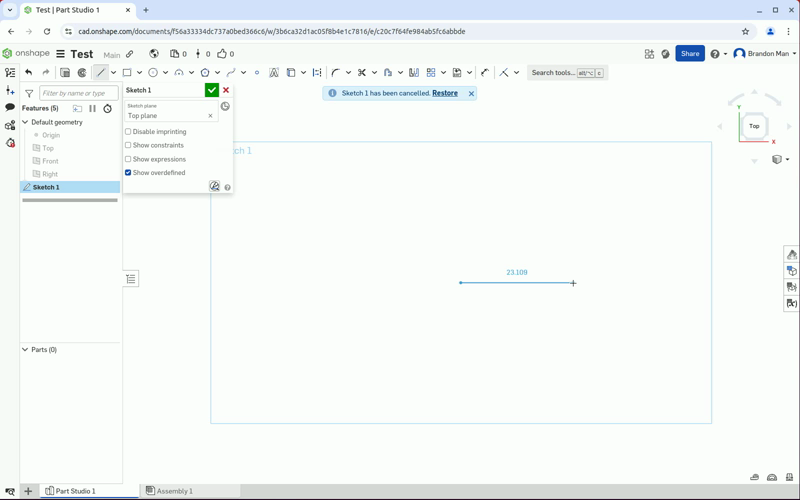
click(573, 282)
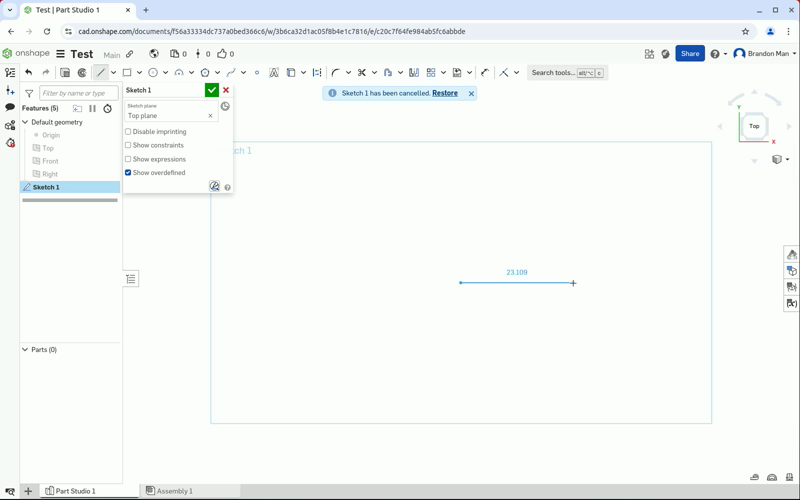
key_up(shift)
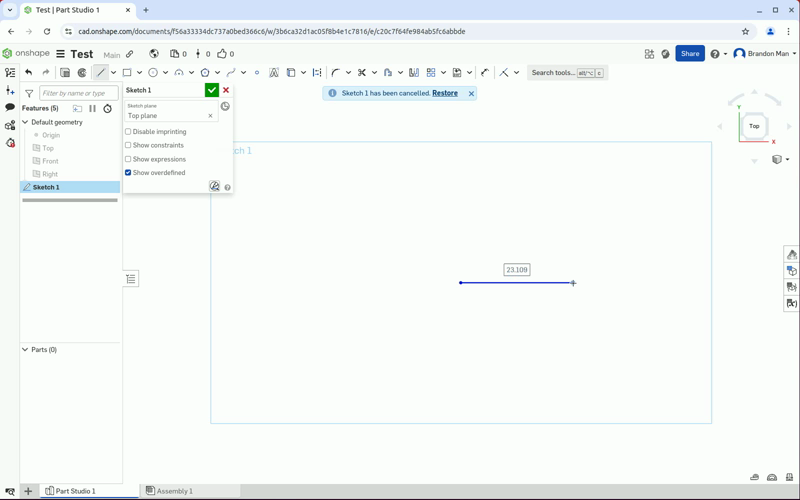
key_down(shift)
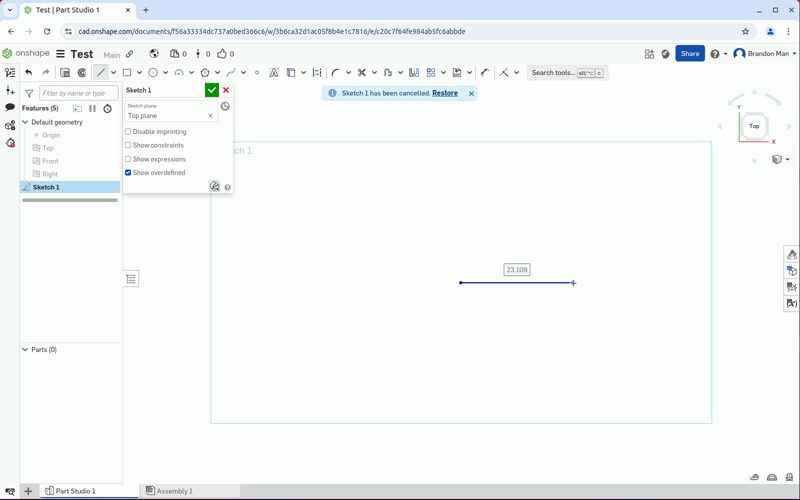
mouse_move(589, 282)
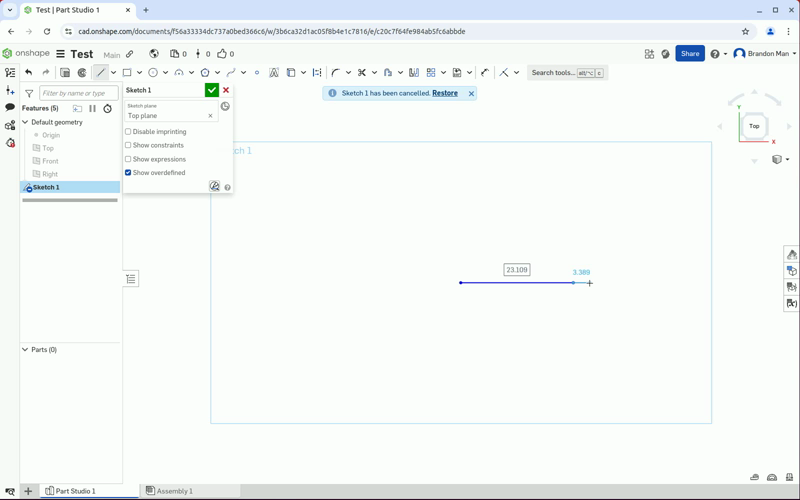
mouse_move(573, 281)
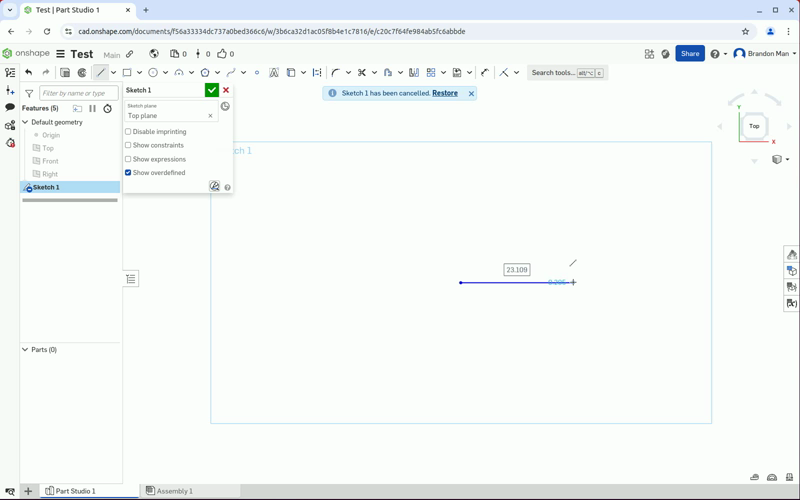
scroll(6)
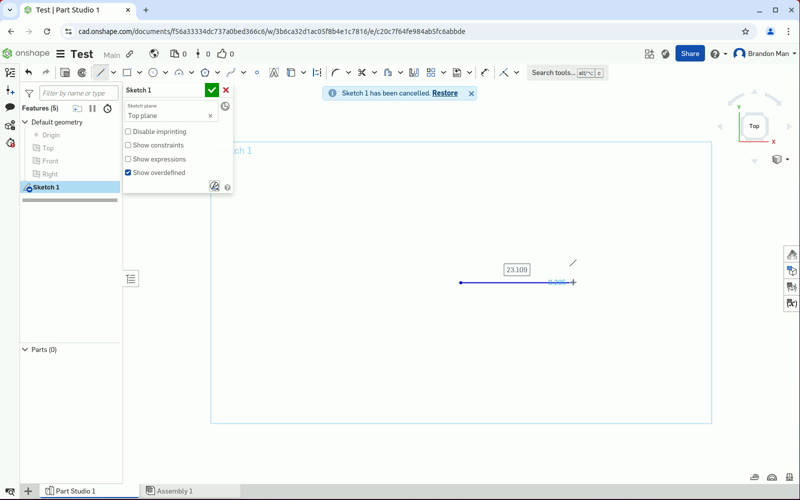
scroll(6)
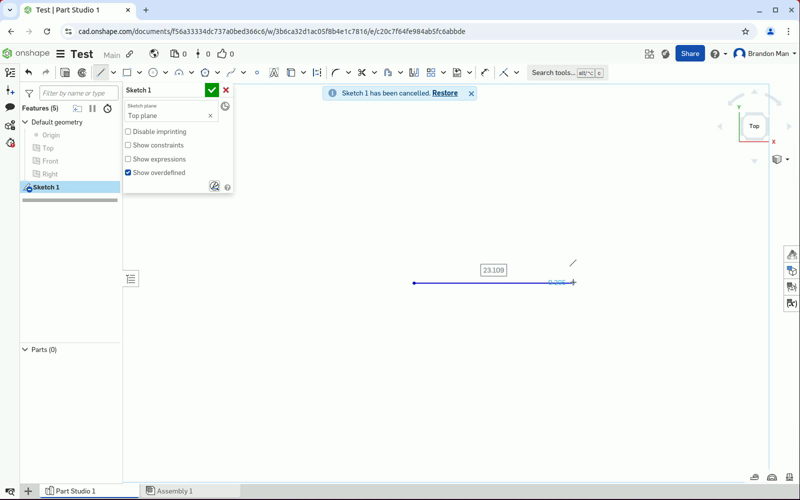
scroll(6)
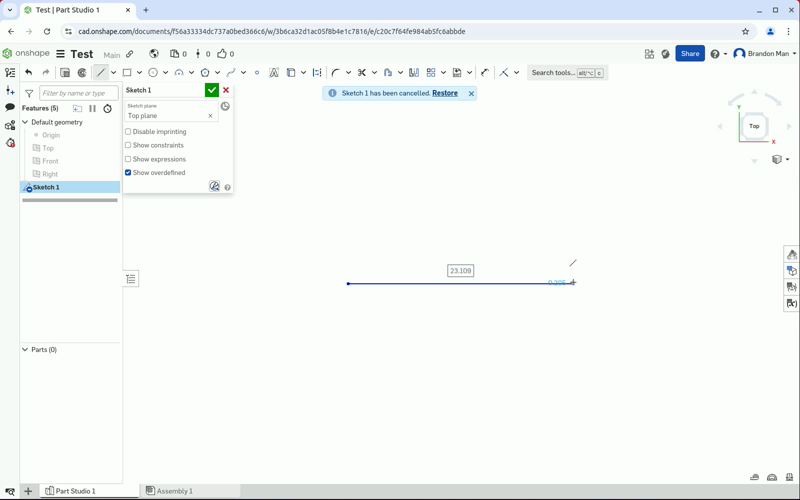
scroll(6)
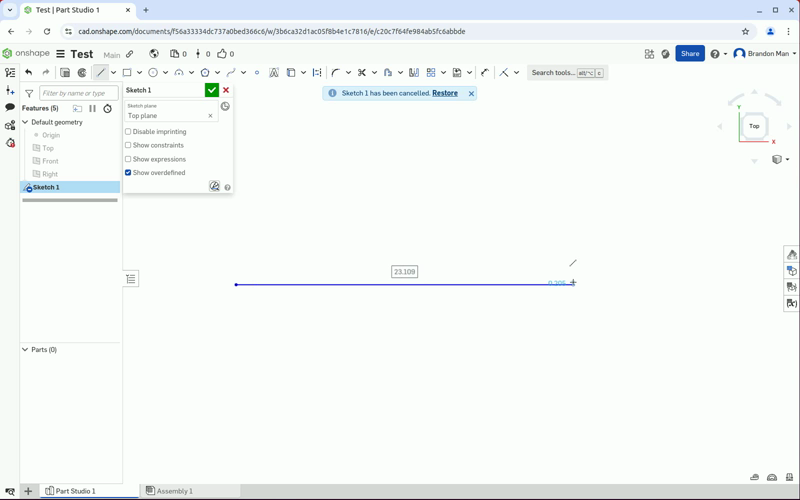
scroll(6)
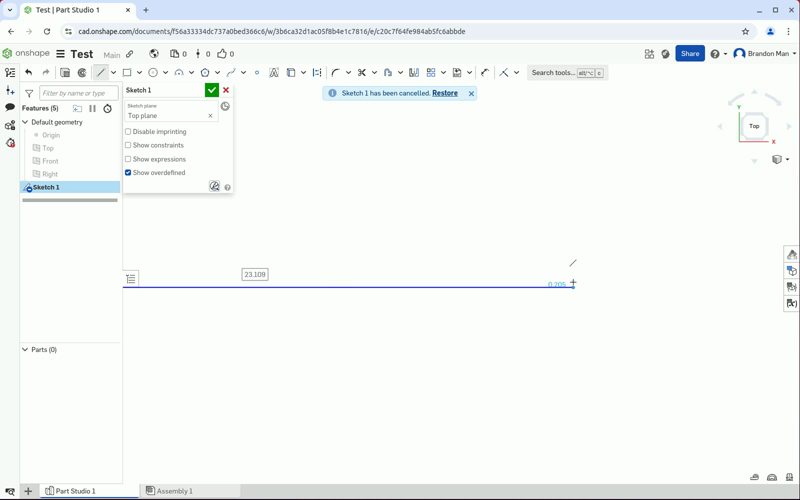
scroll(6)
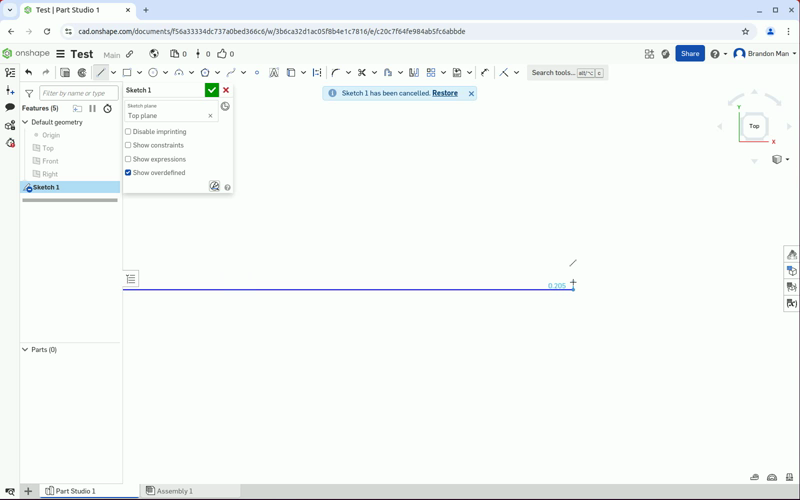
scroll(6)
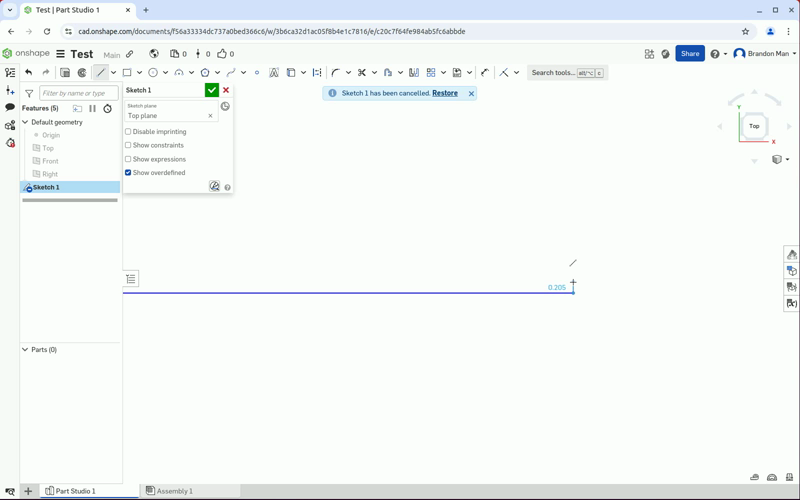
click(573, 281)
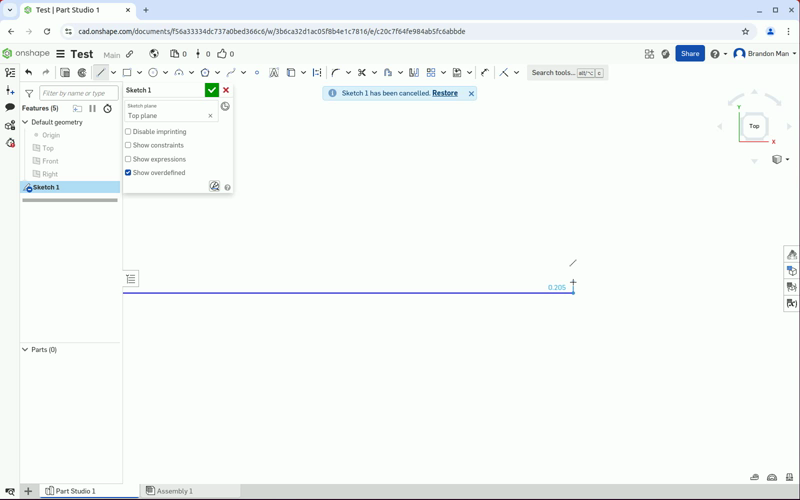
scroll(-6)
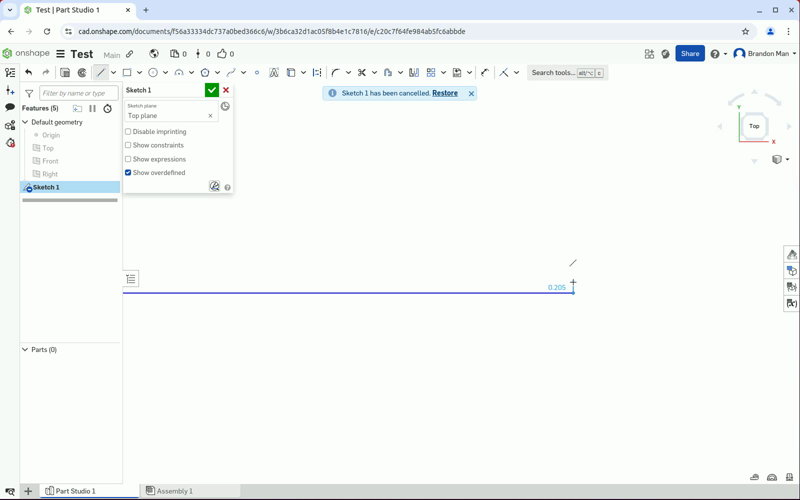
scroll(-6)
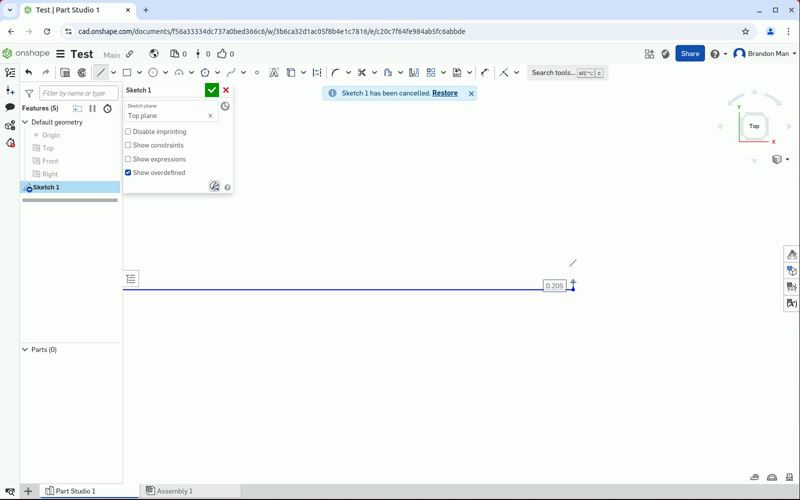
scroll(-6)
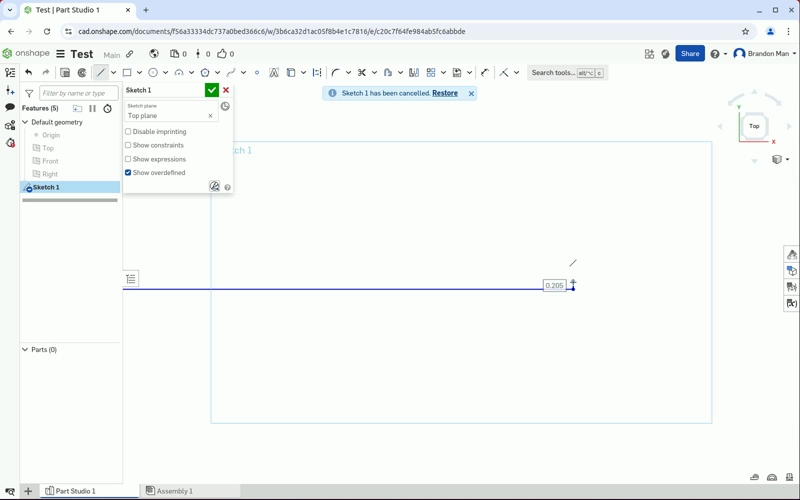
scroll(-6)
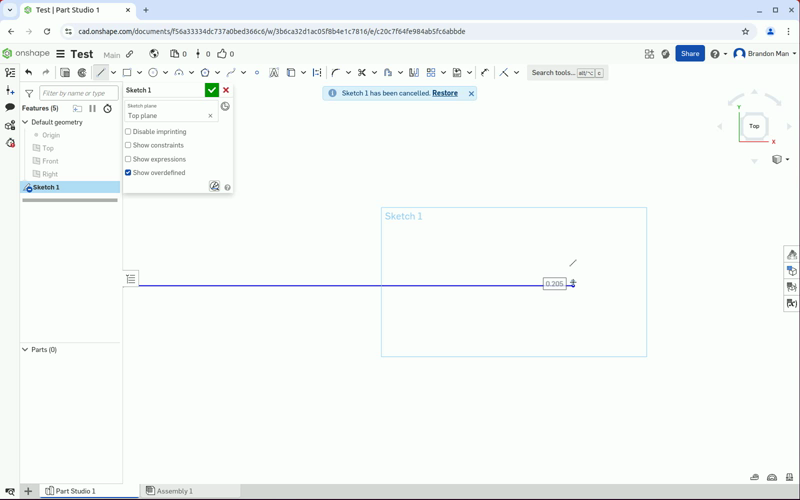
scroll(-6)
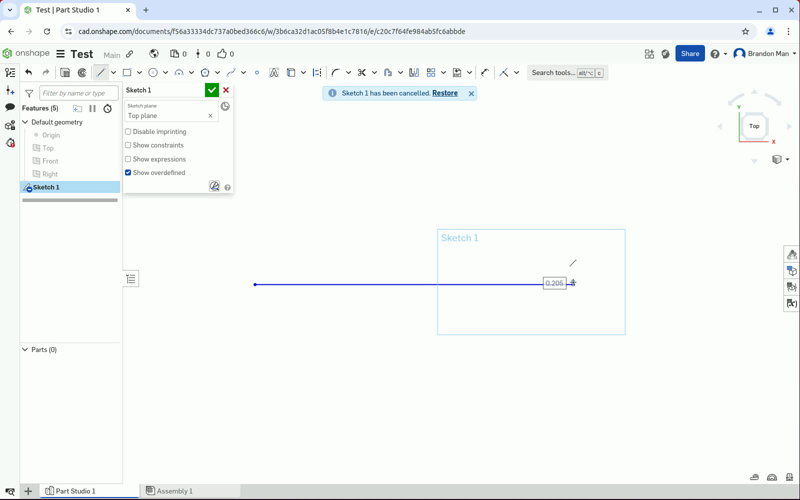
scroll(-6)
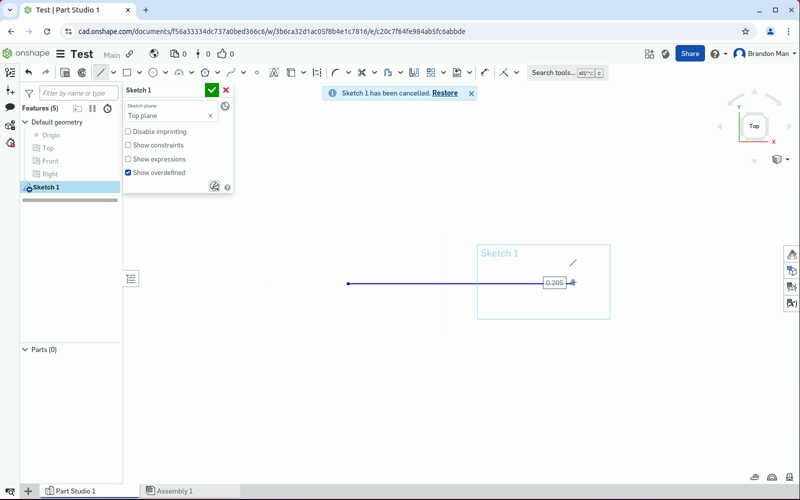
scroll(-6)
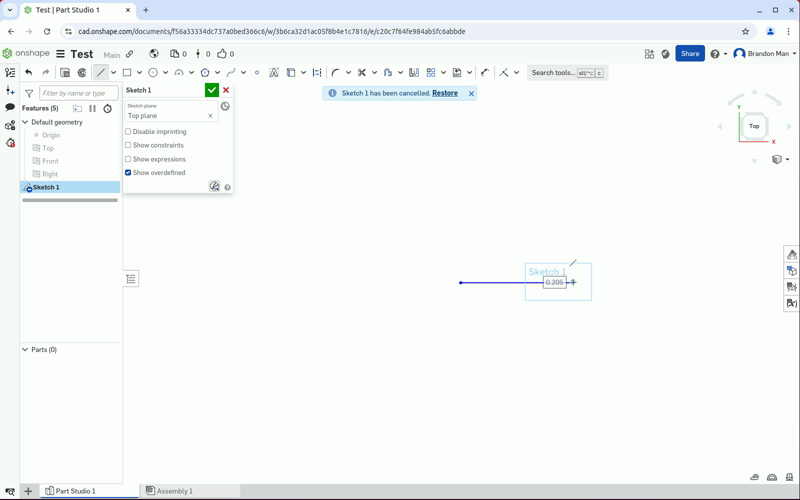
key_up(shift)
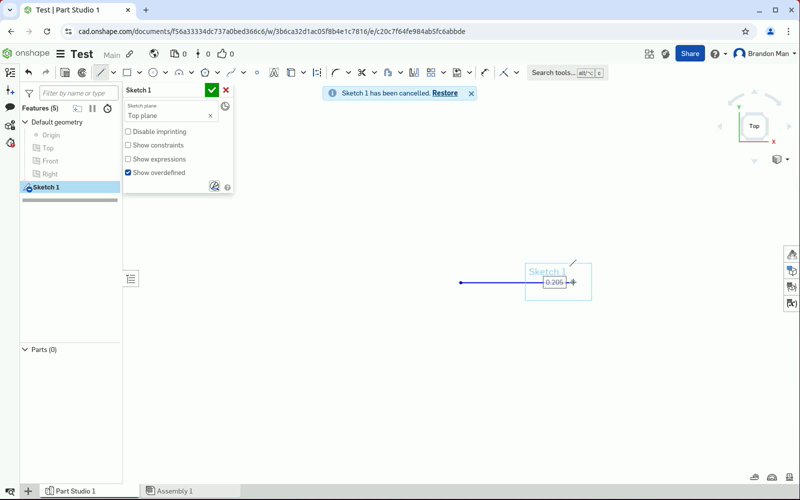
key_down(shift)
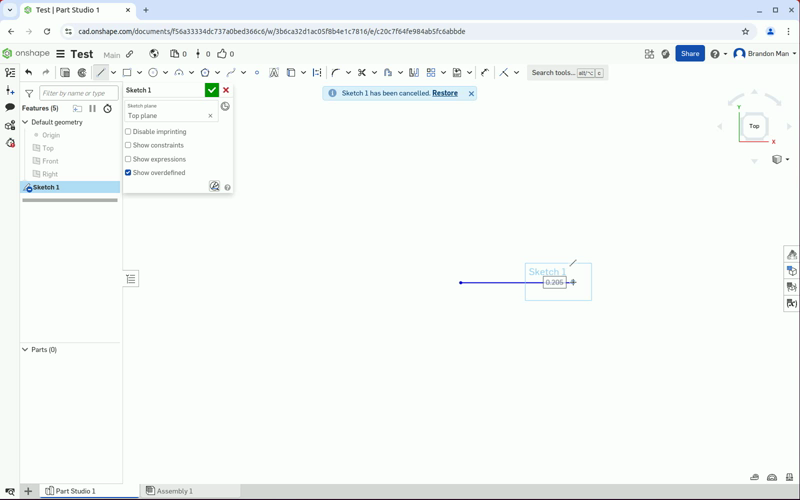
mouse_move(589, 281)
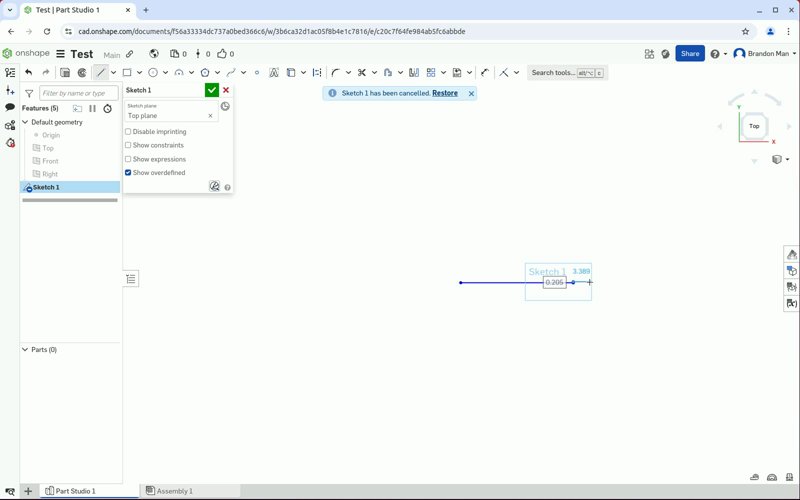
mouse_move(564, 281)
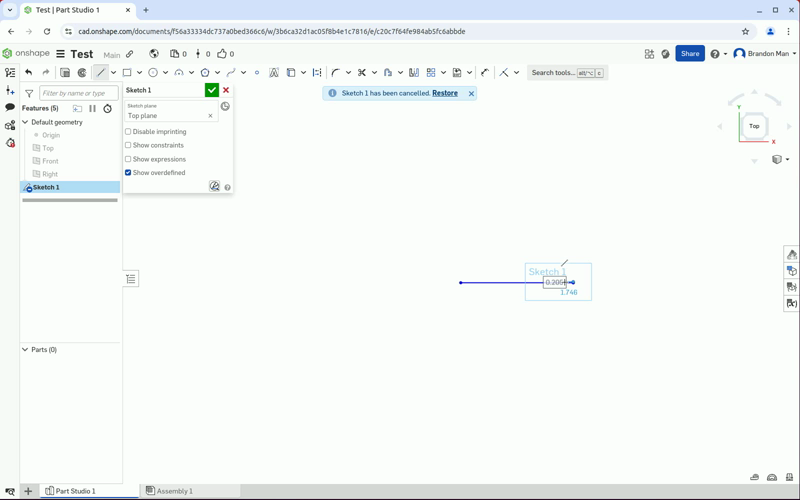
click(564, 281)
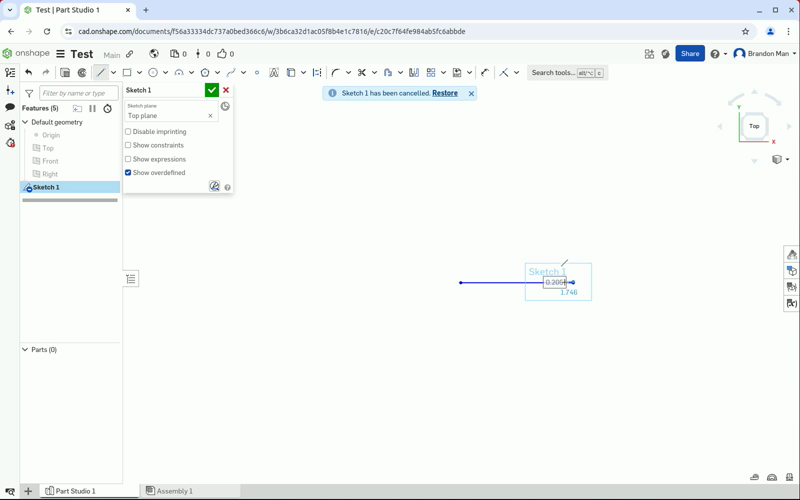
key_up(shift)
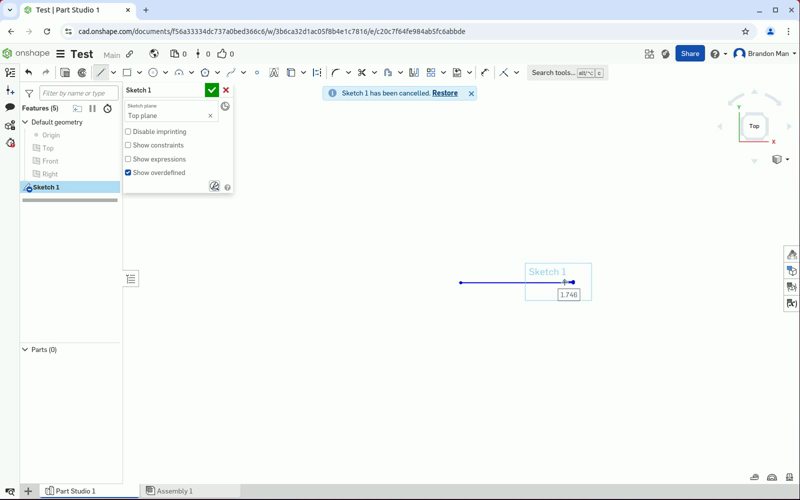
key_down(shift)
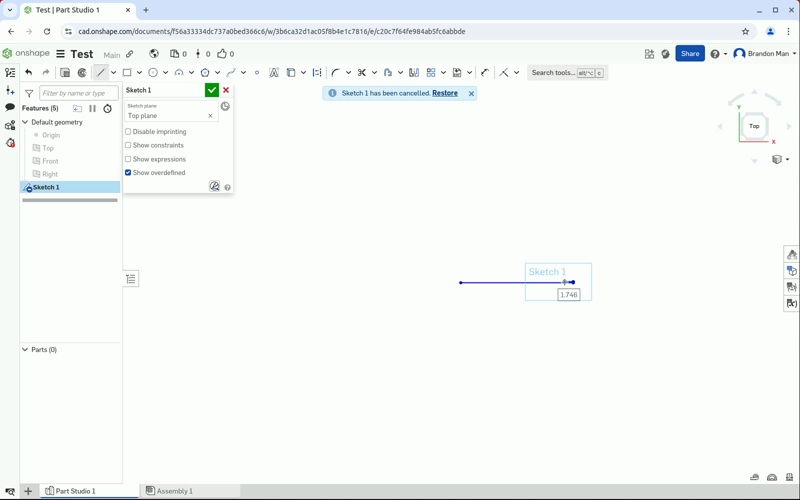
mouse_move(589, 281)
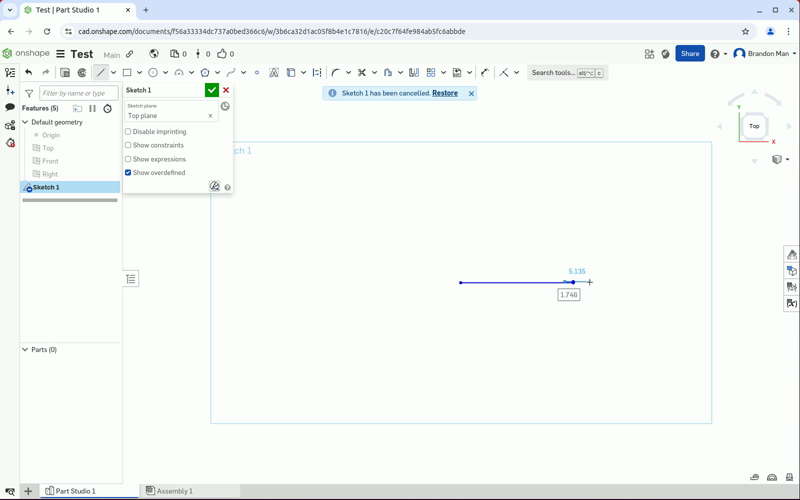
mouse_move(564, 223)
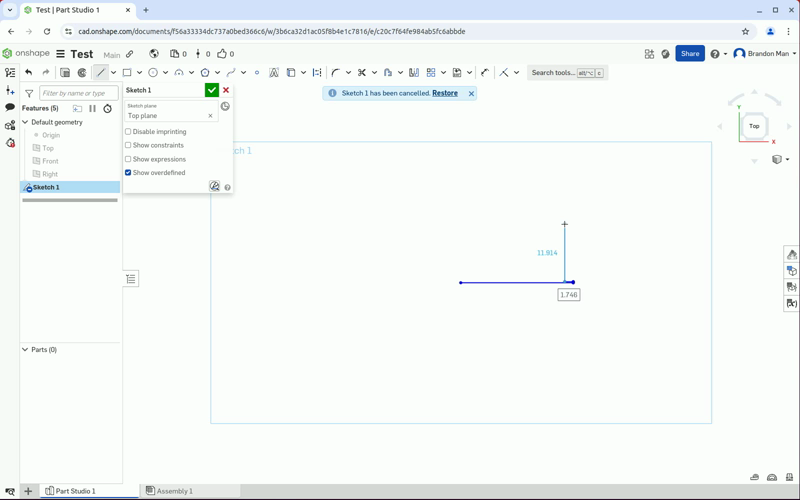
click(564, 223)
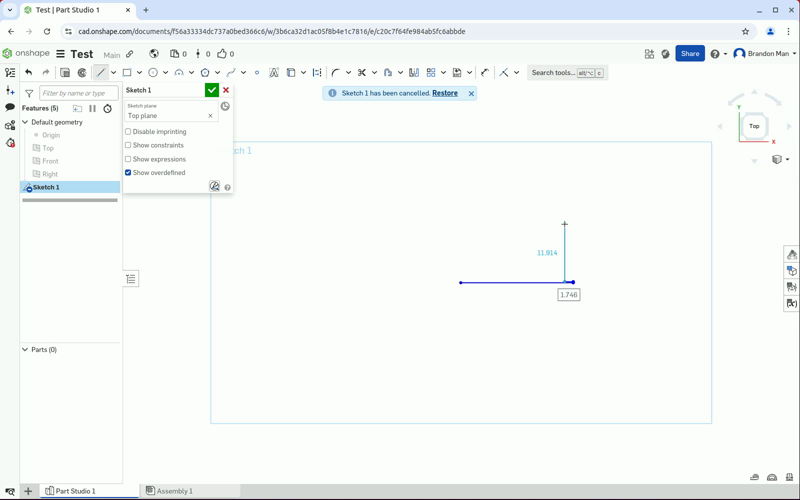
key_up(shift)
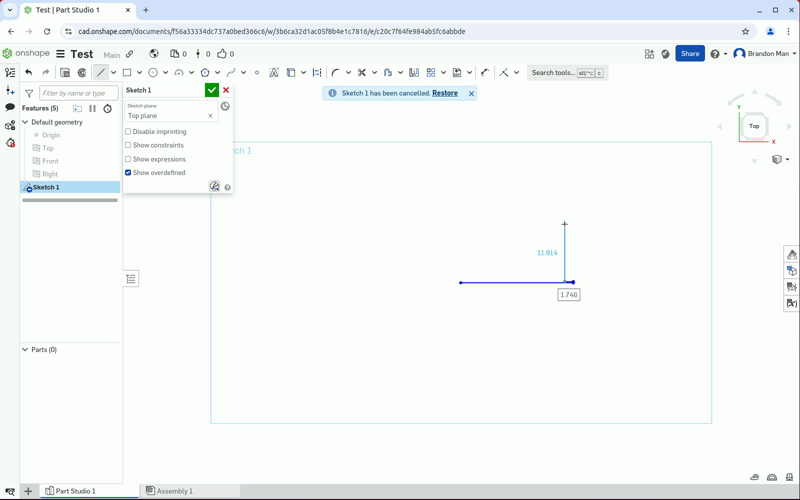
key_down(shift)
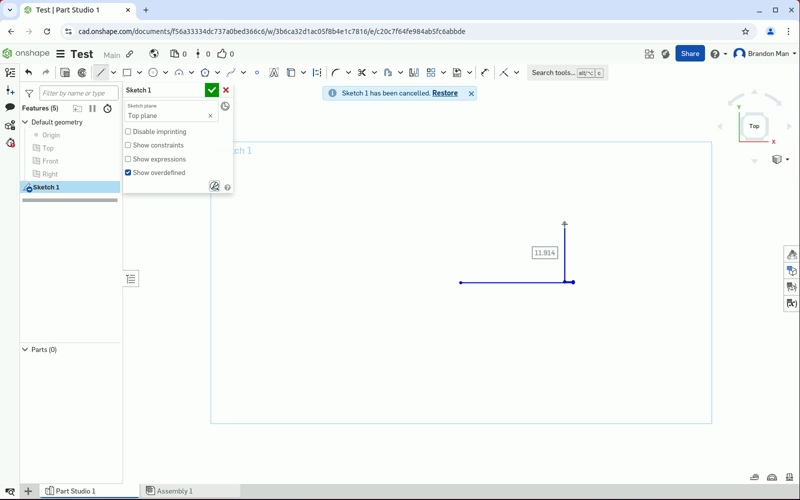
mouse_move(589, 223)
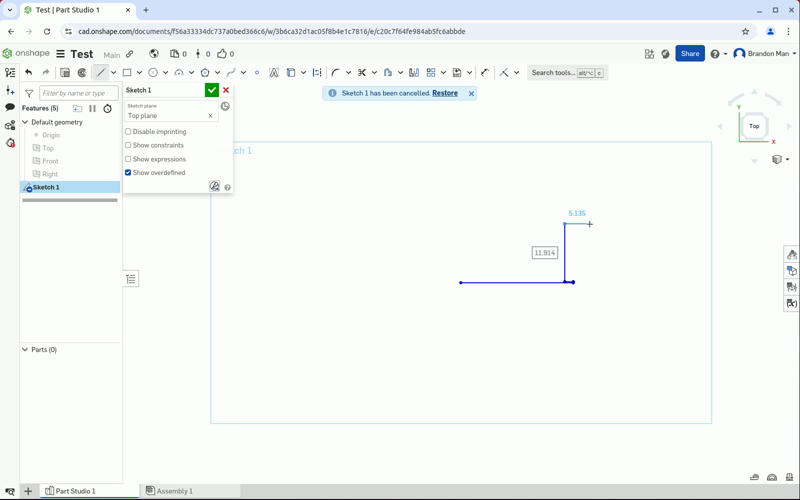
mouse_move(573, 223)
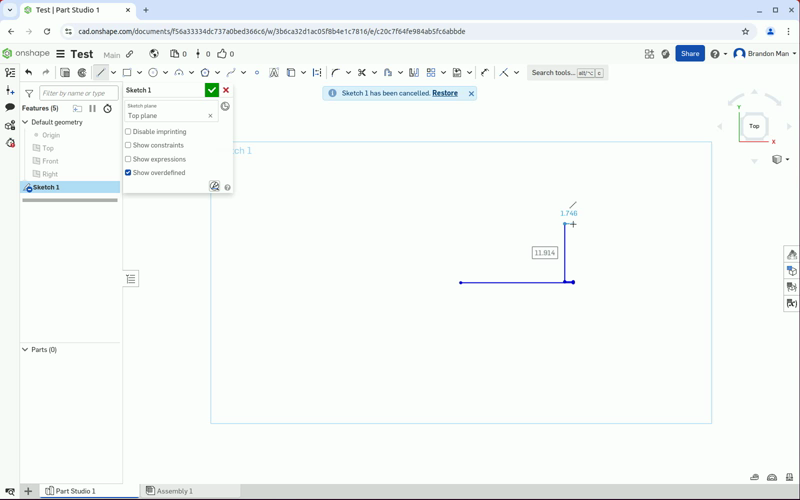
click(573, 223)
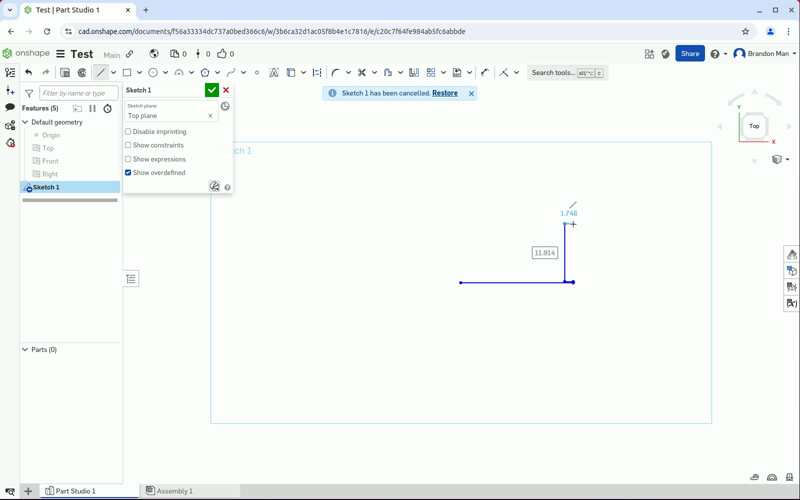
key_up(shift)
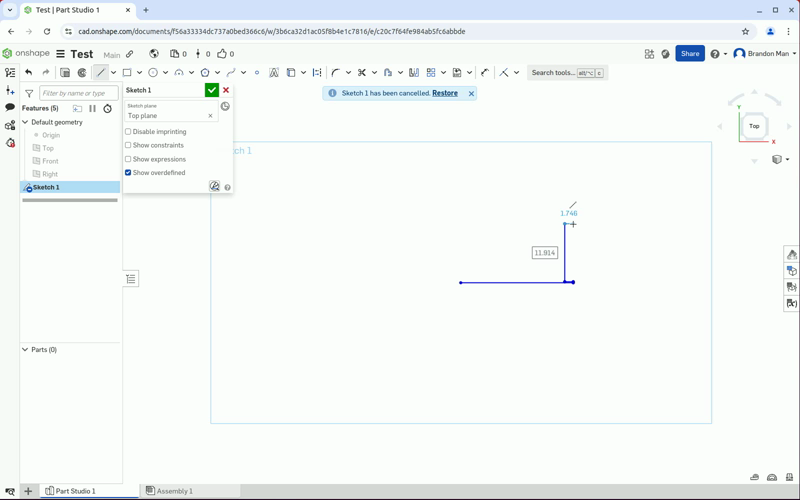
key_down(shift)
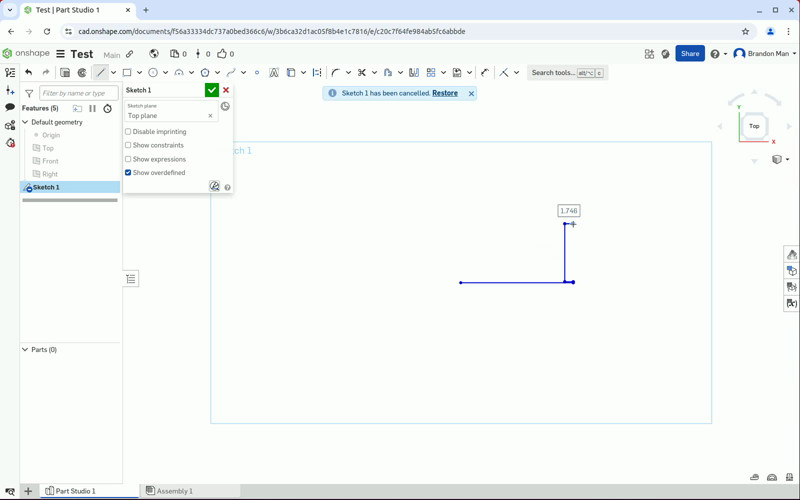
mouse_move(589, 223)
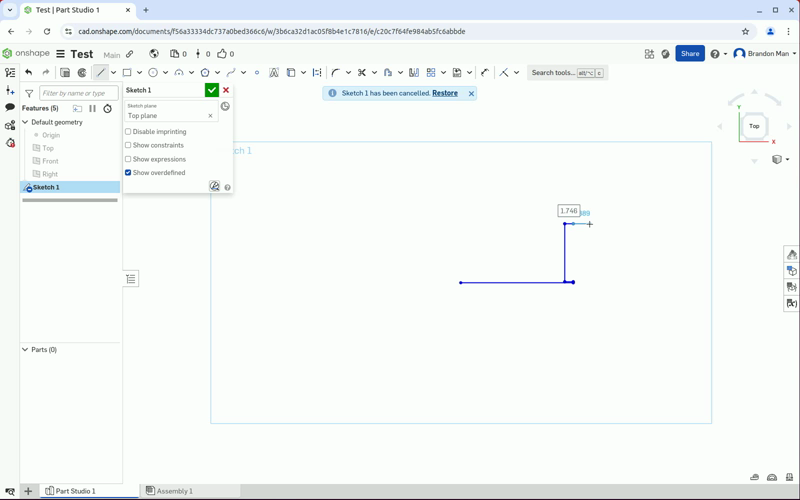
mouse_move(573, 222)
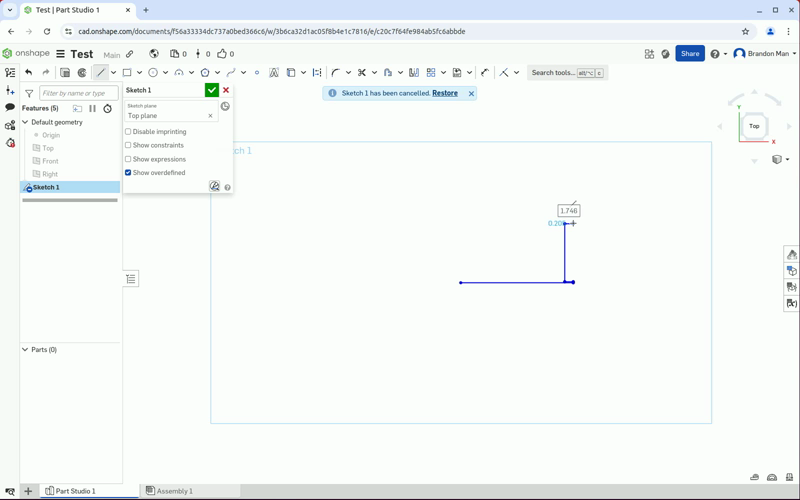
scroll(6)
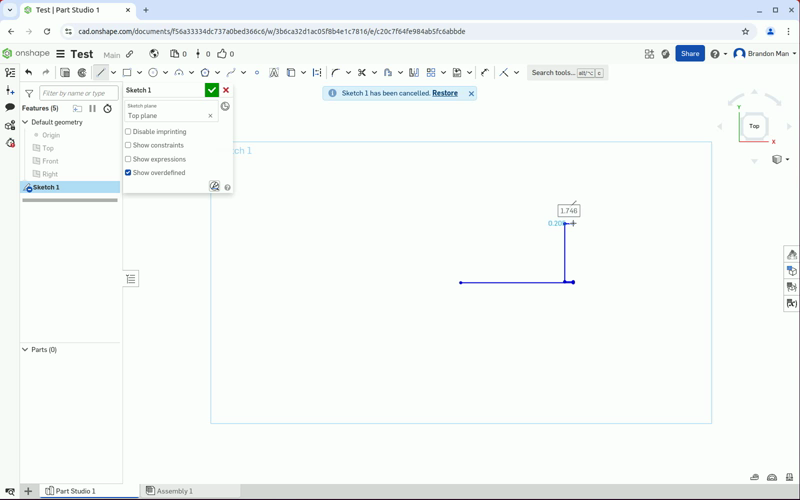
scroll(6)
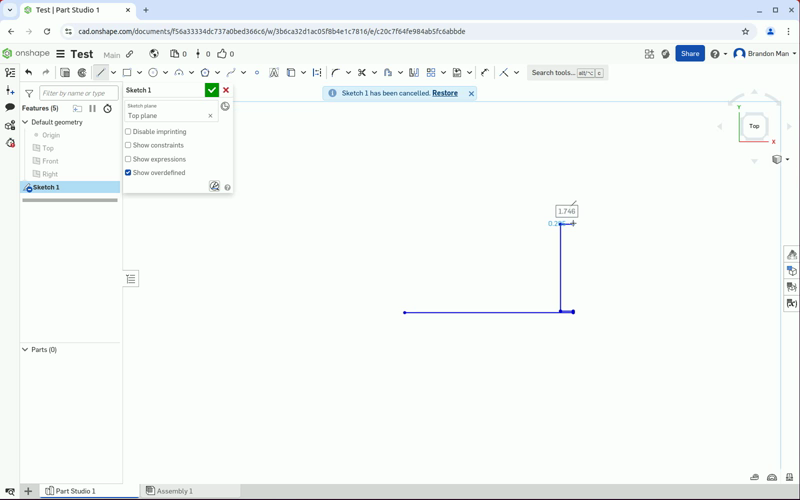
scroll(6)
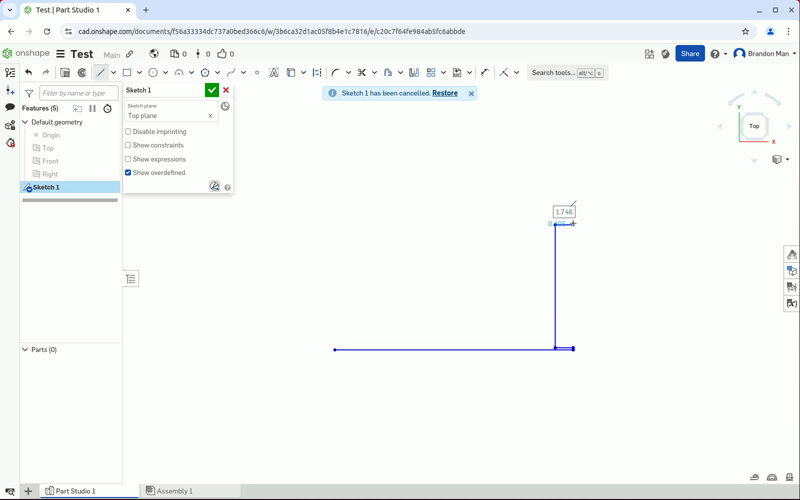
scroll(6)
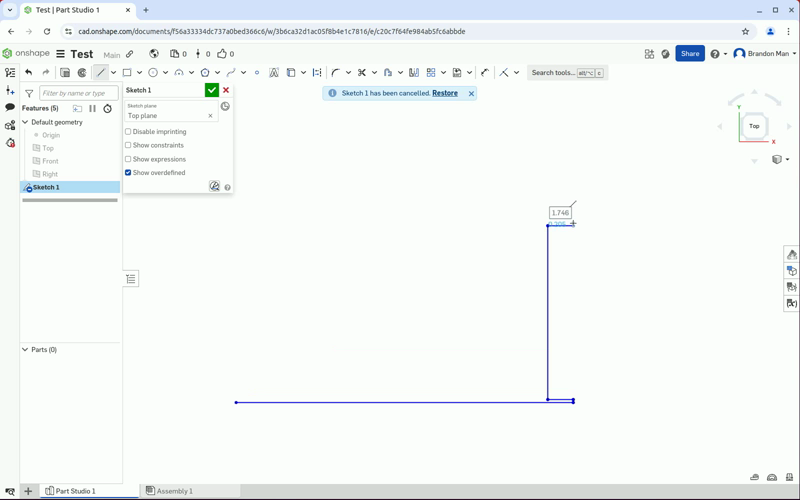
scroll(6)
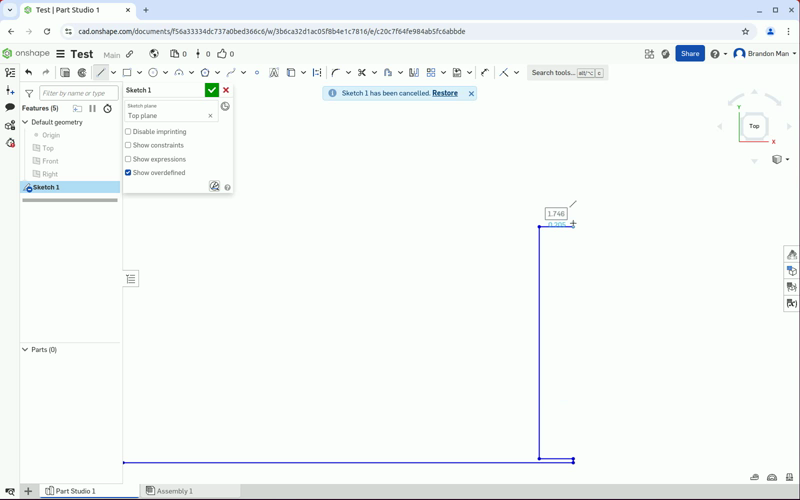
scroll(6)
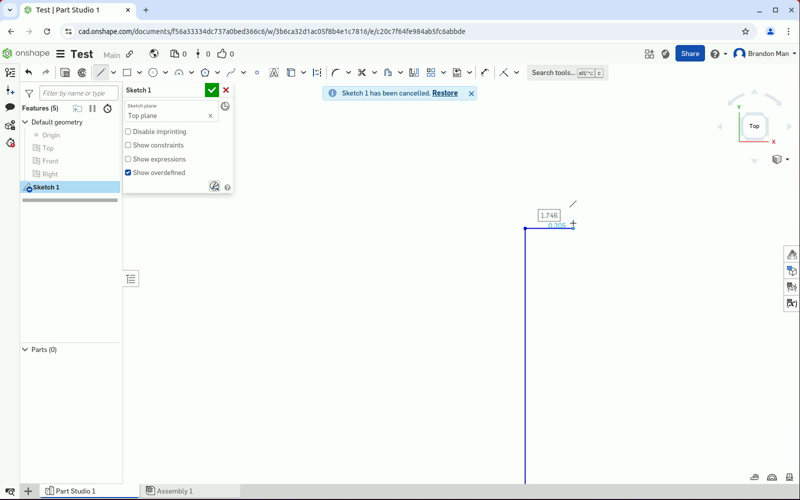
scroll(6)
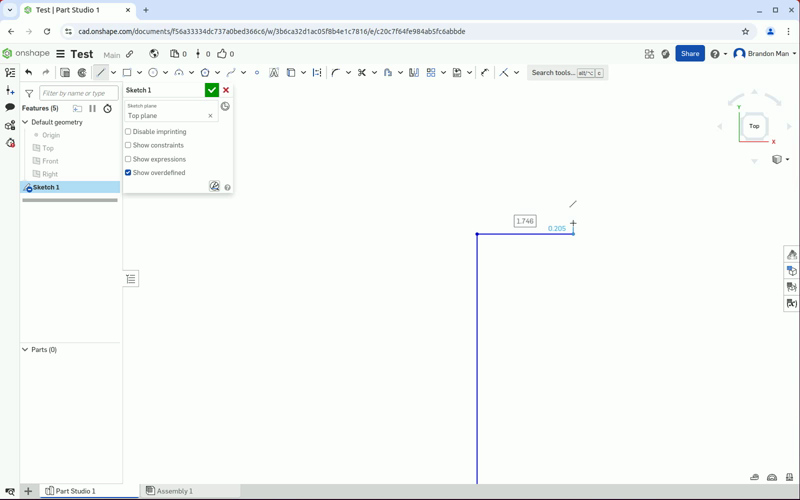
click(573, 222)
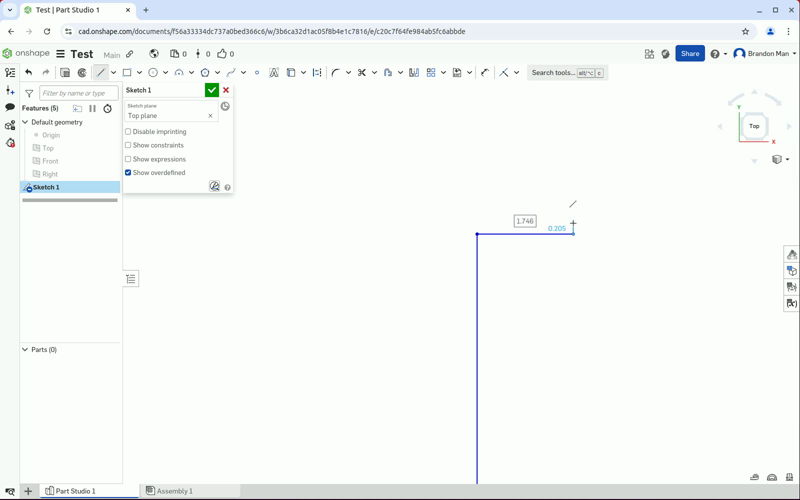
scroll(-6)
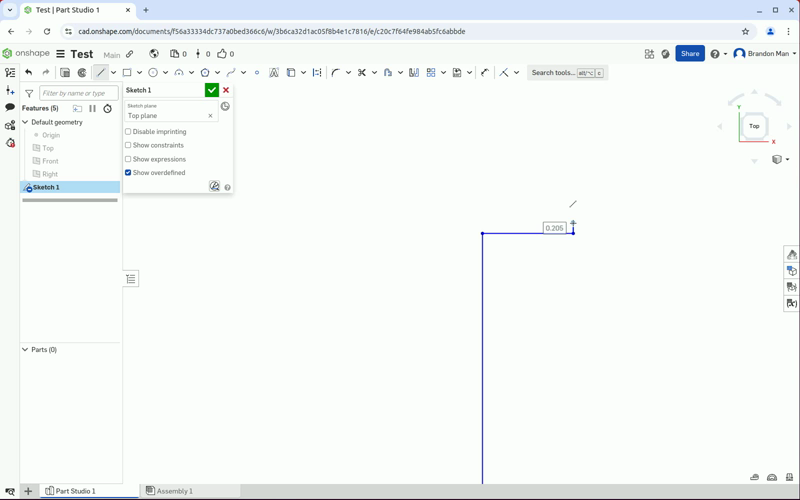
scroll(-6)
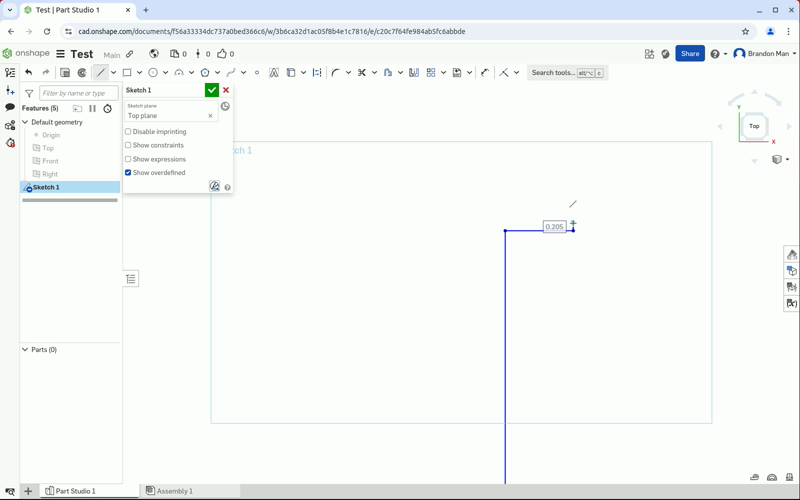
scroll(-6)
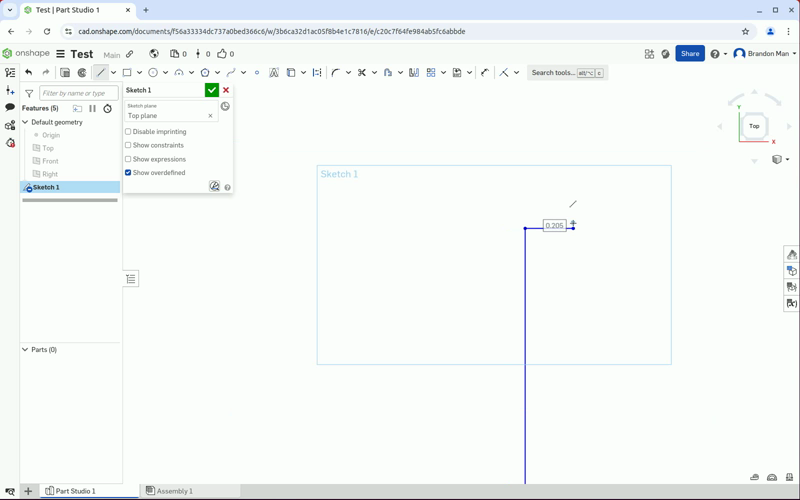
scroll(-6)
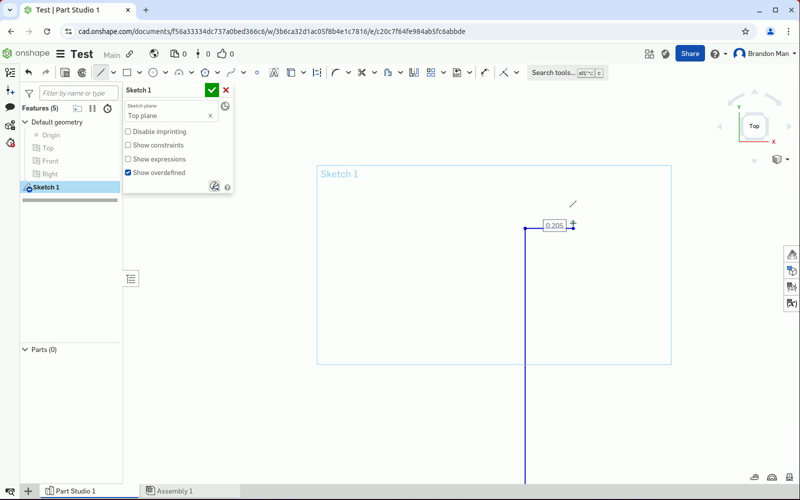
scroll(-6)
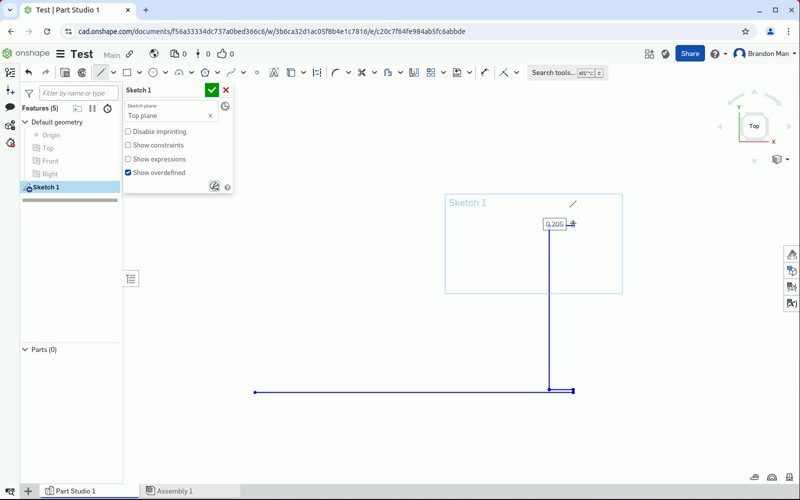
scroll(-6)
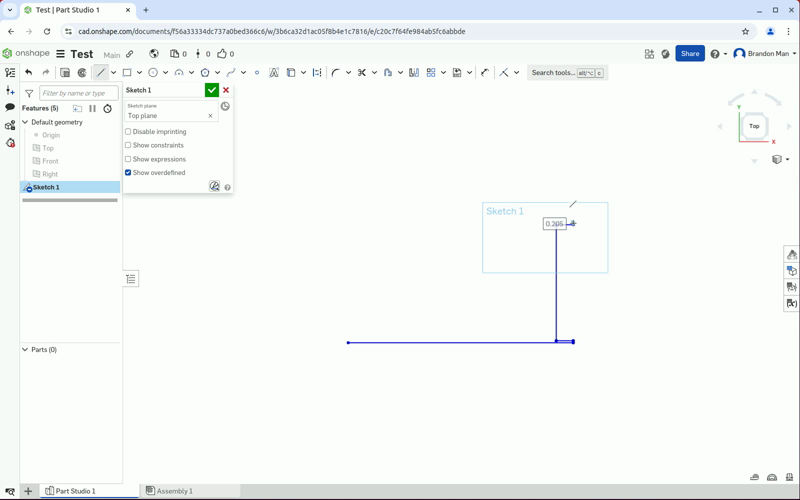
scroll(-6)
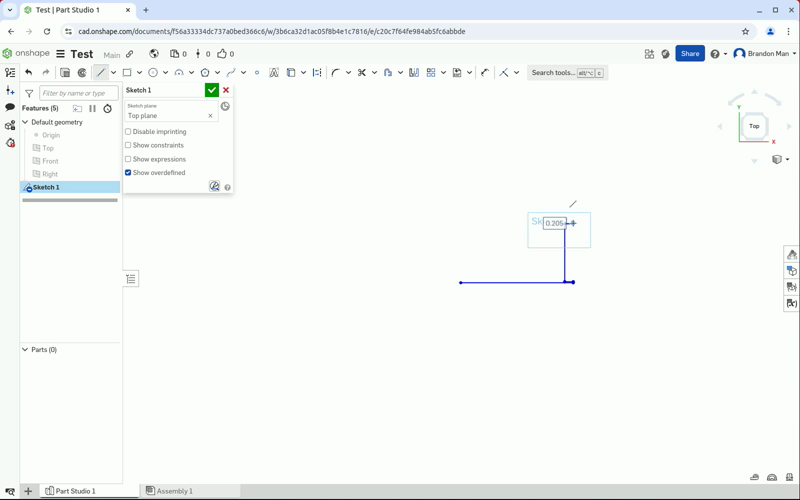
key_up(shift)
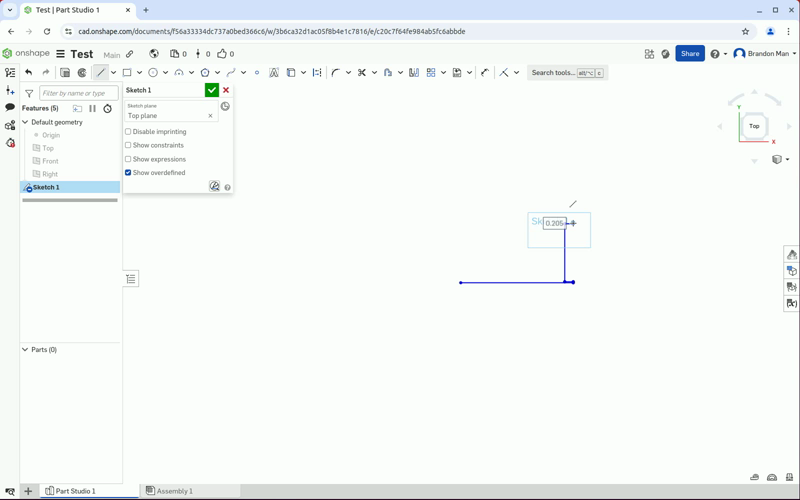
key_down(shift)
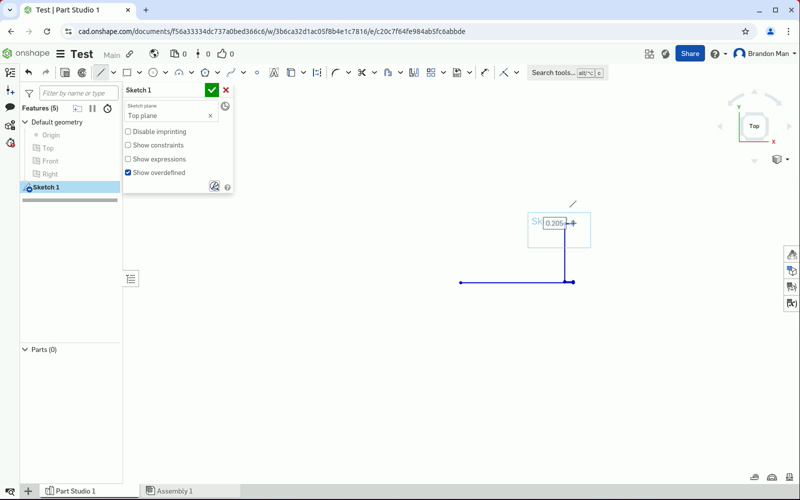
mouse_move(460, 222)
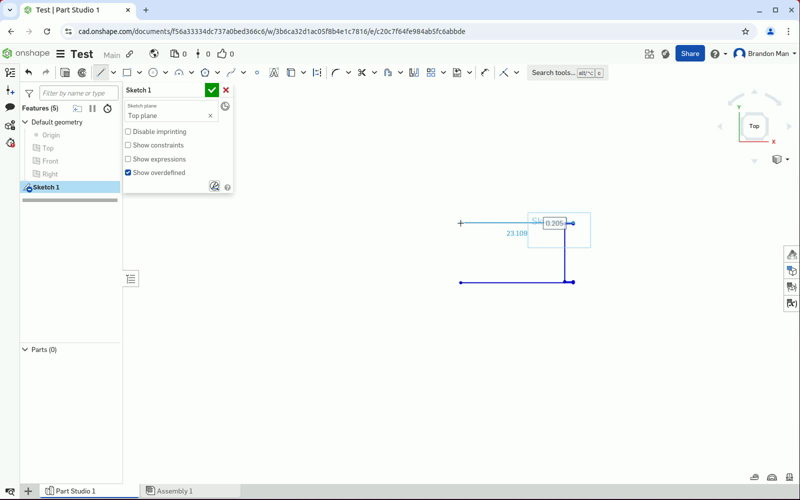
click(460, 222)
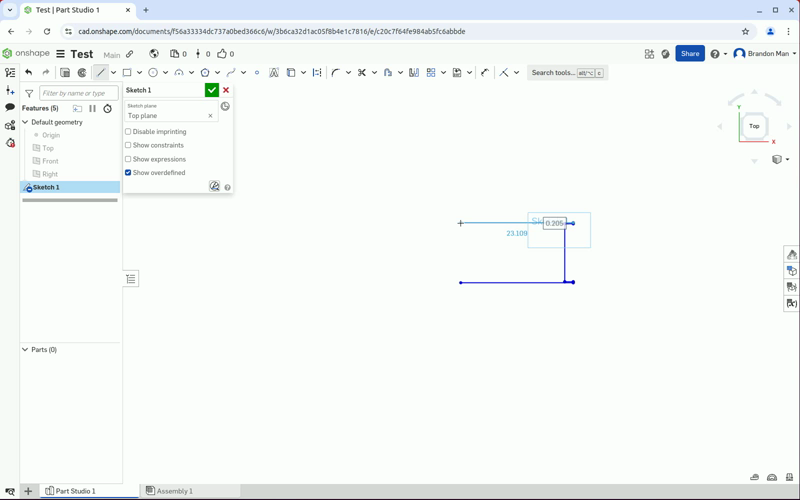
key_up(shift)
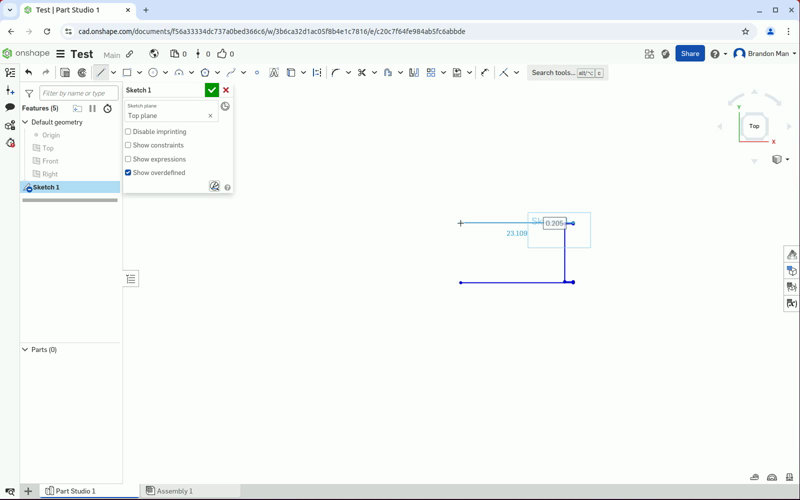
key_down(shift)
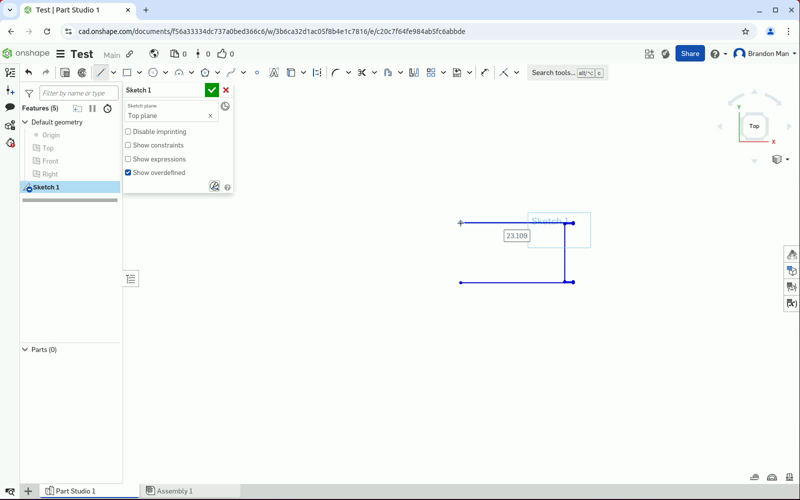
mouse_move(460, 282)
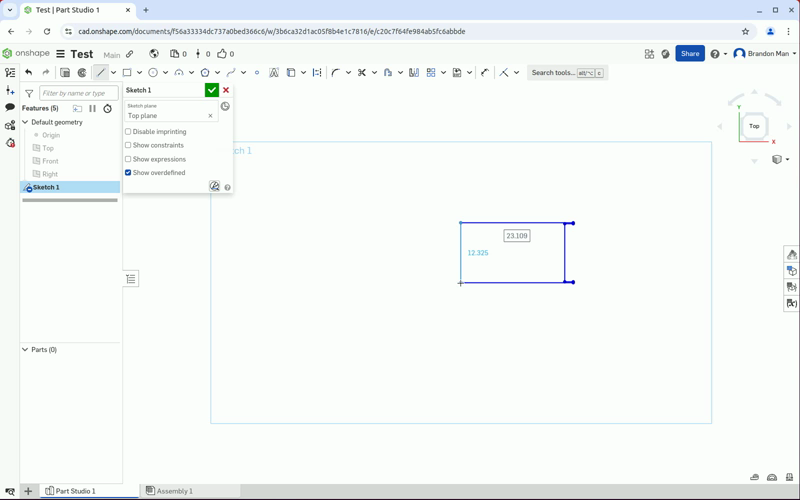
key_up(shift)
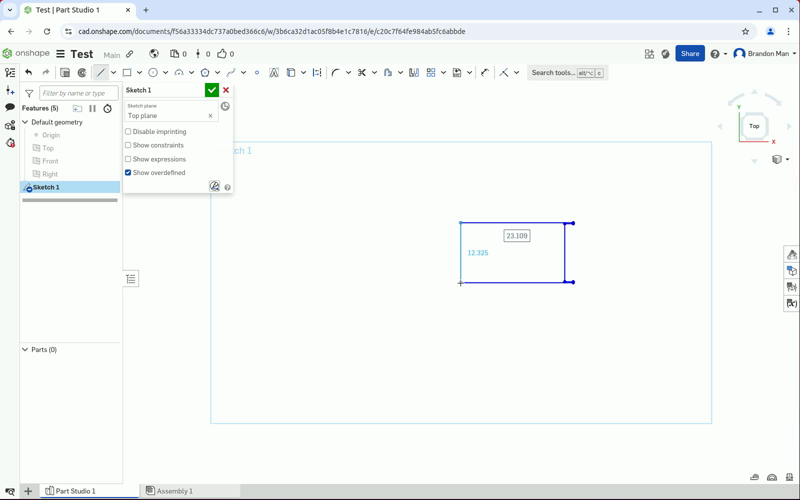
click(460, 282)
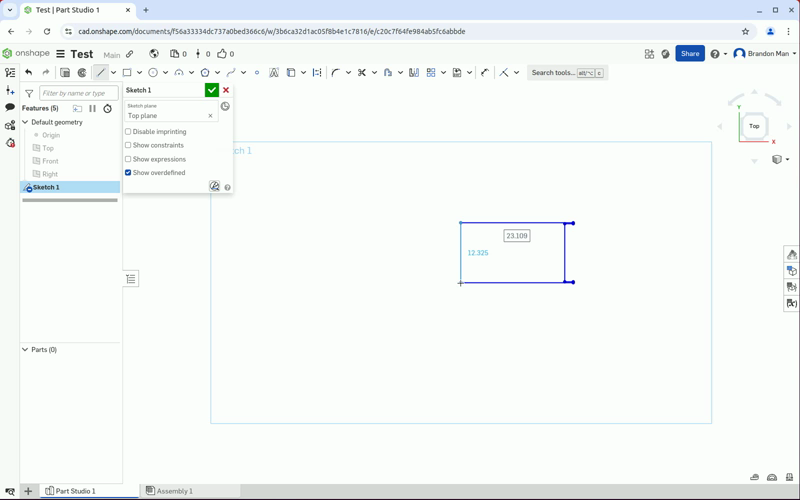
key(esc)
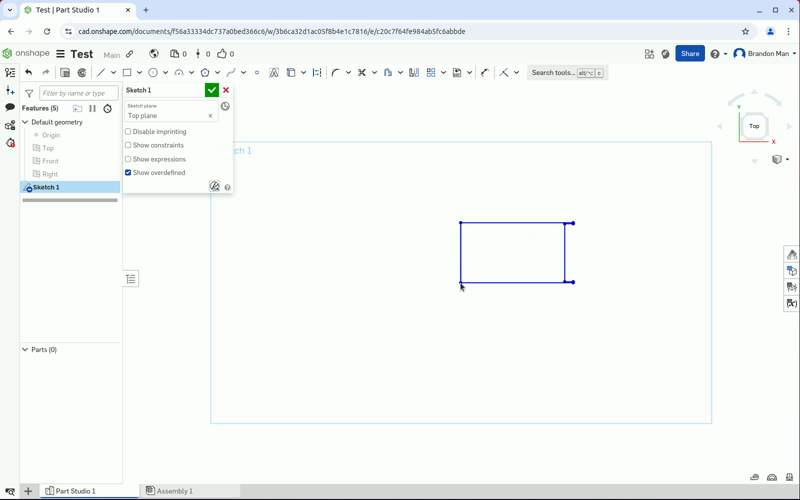
mouse_move(511, 253)
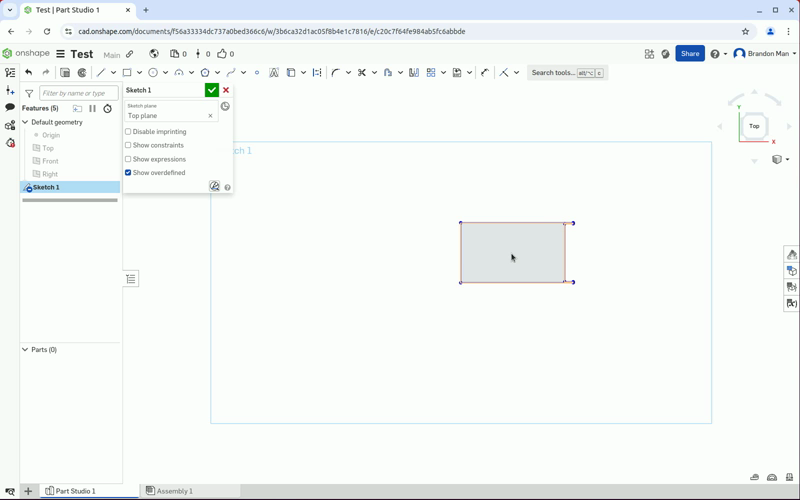
click(511, 253)
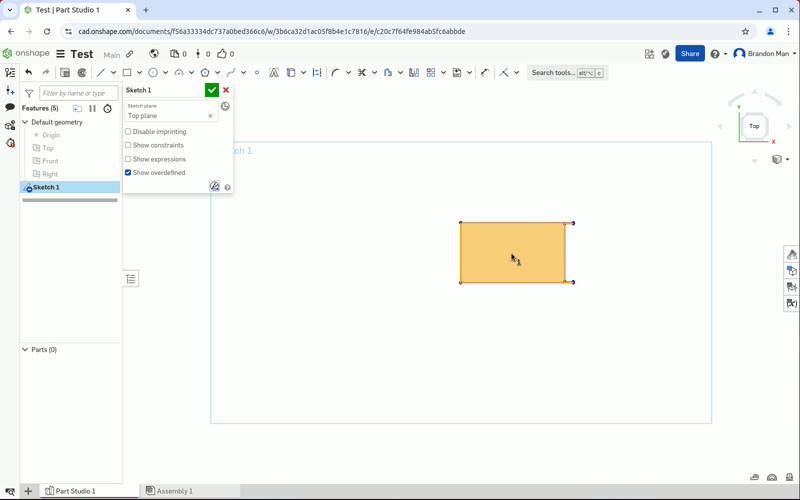
mouse_move(73, 352)
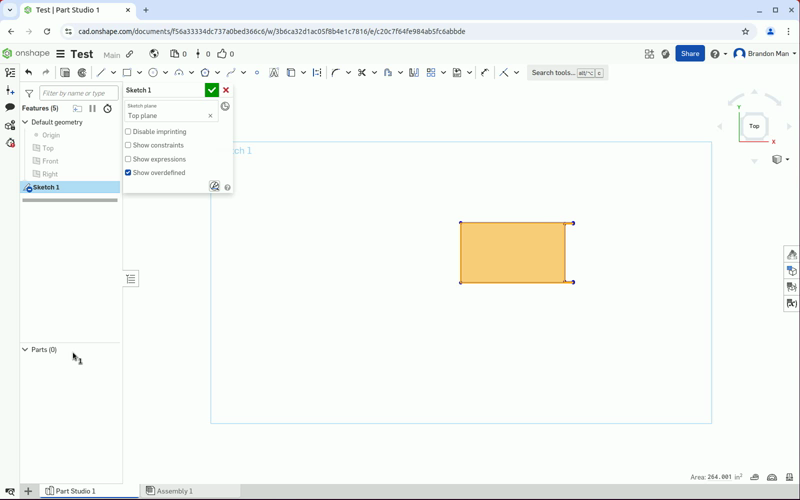
key(shift+y)
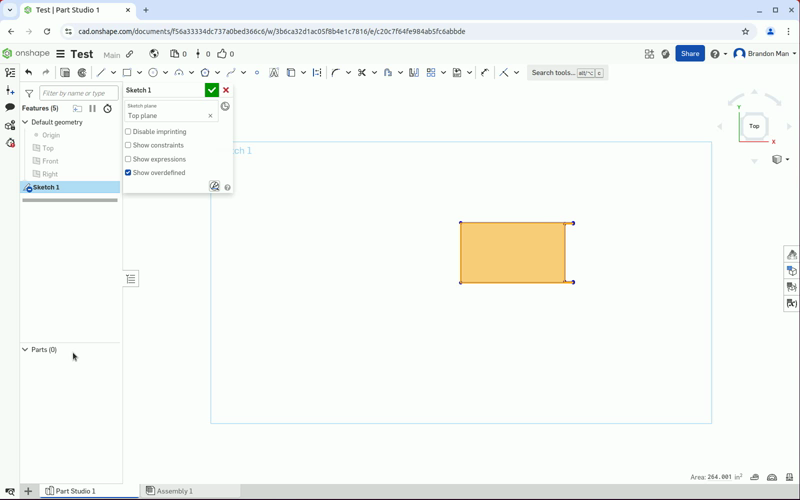
key(shift+e)
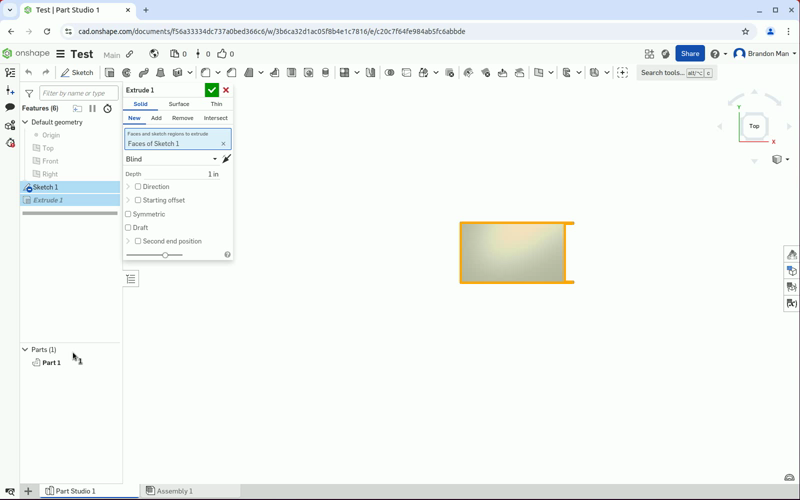
mouse_move(143, 106)
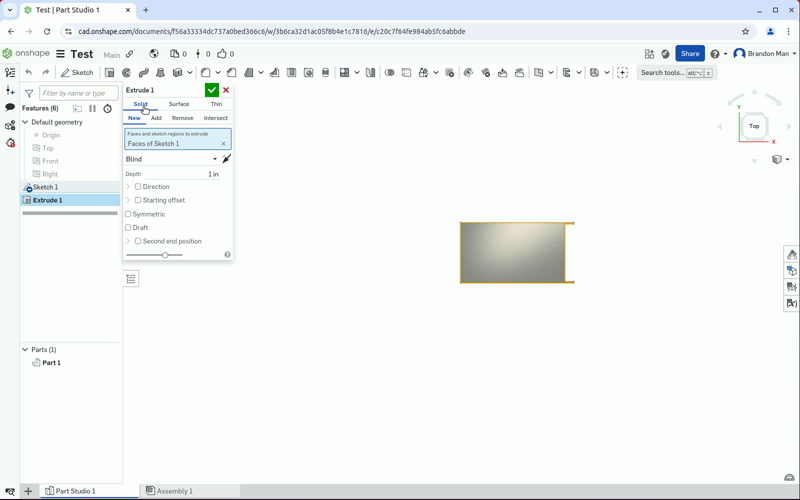
click(143, 106)
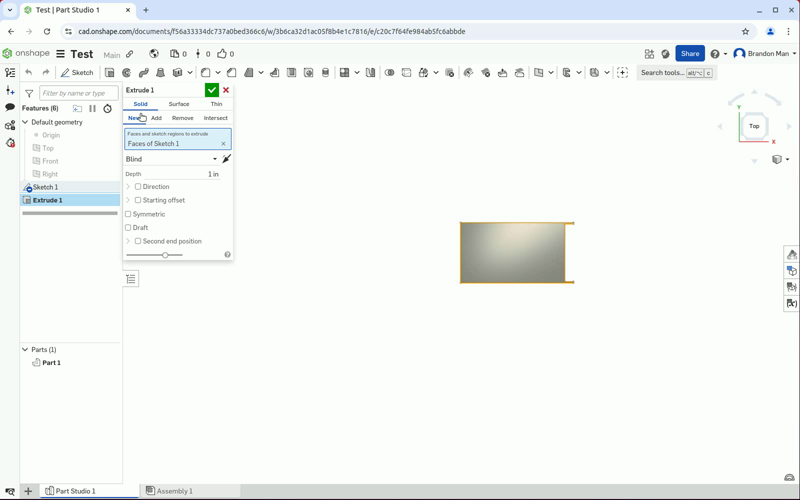
mouse_move(137, 120)
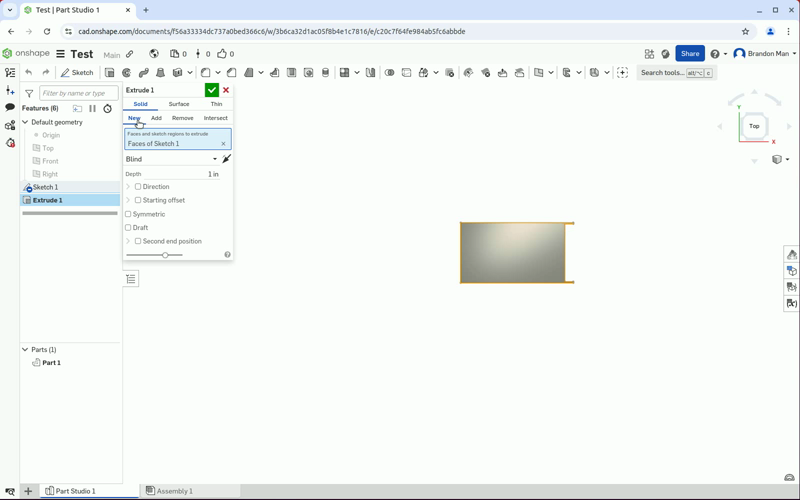
click(137, 120)
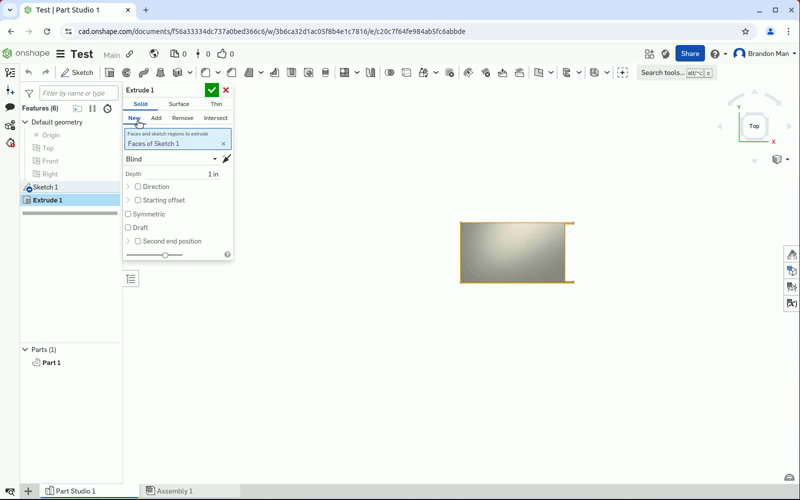
key(tab, 4)
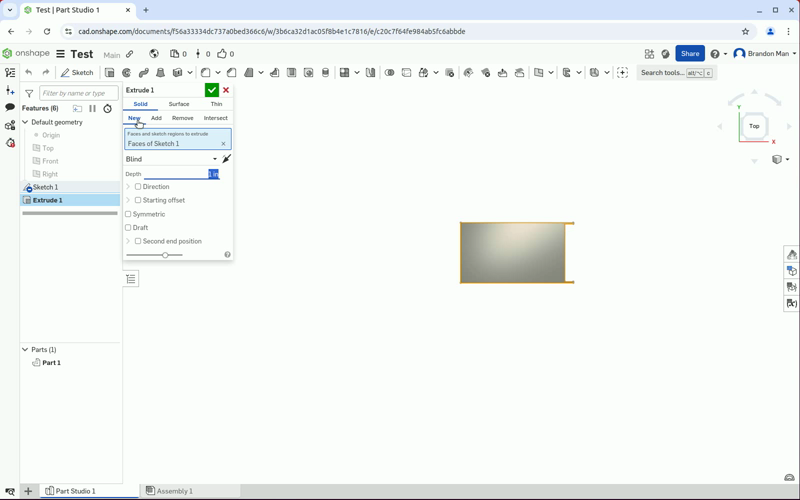
text(3.129)
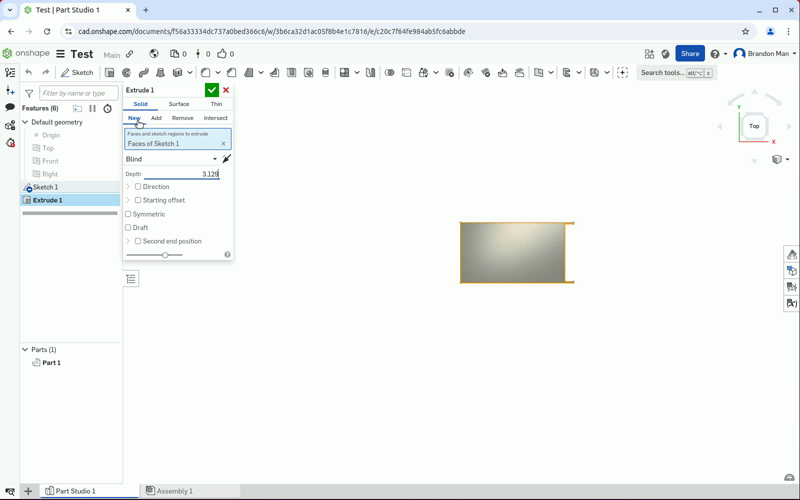
key(enter)
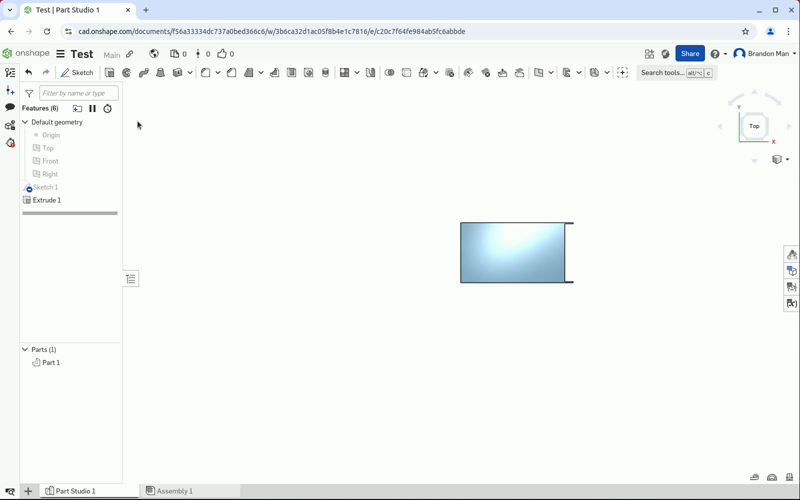
key(shift+h)
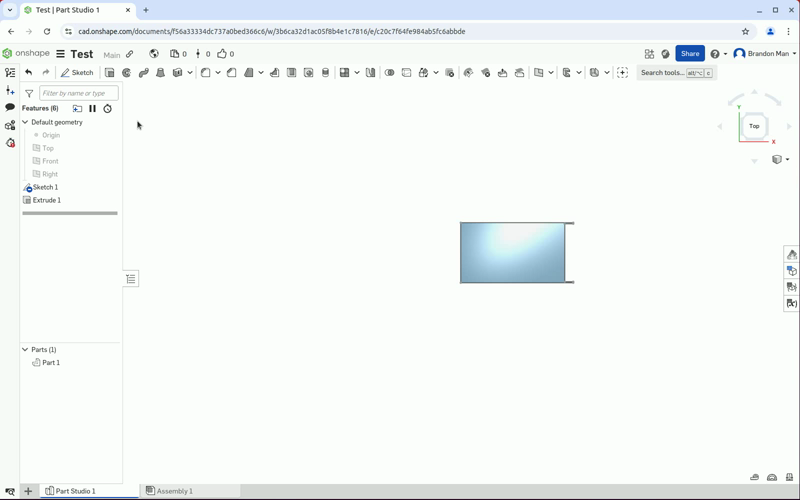
key(shift+h)
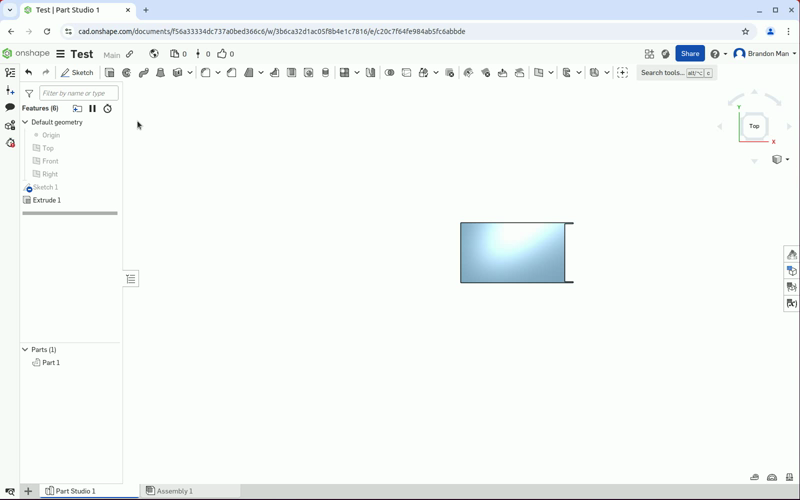
mouse_move(73, 189)
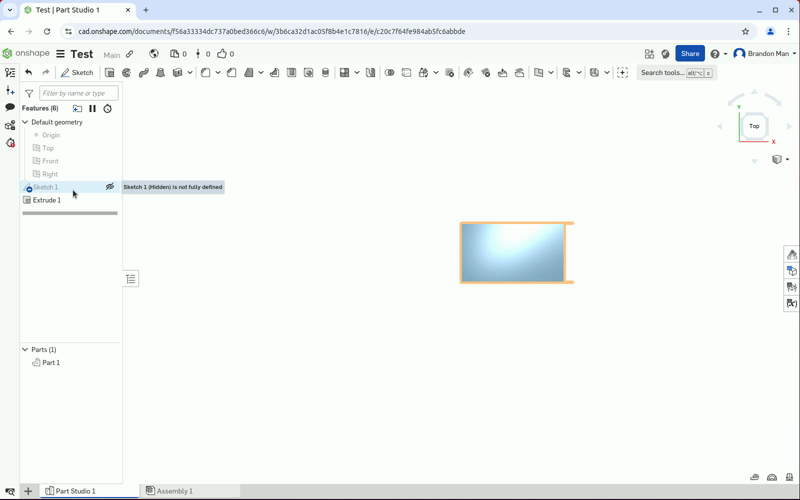
click(73, 189)
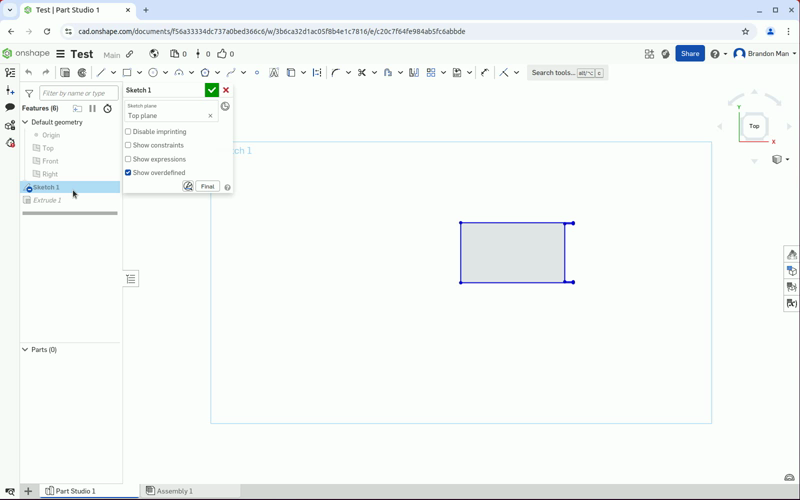
mouse_move(229, 92)
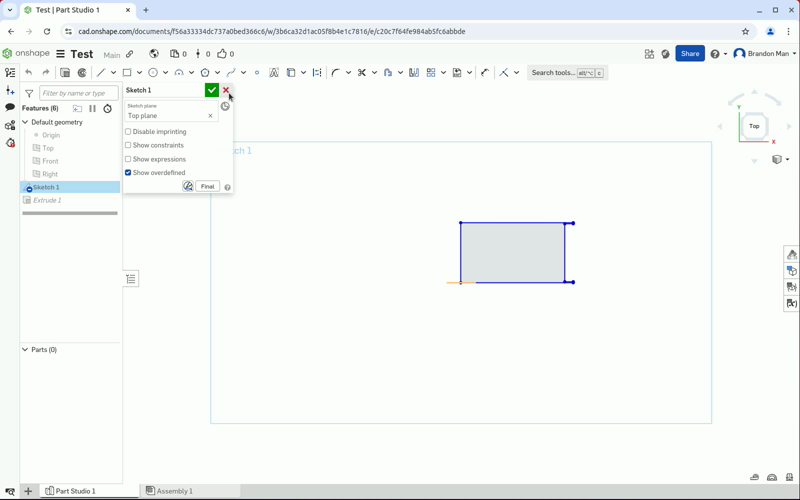
click(229, 92)
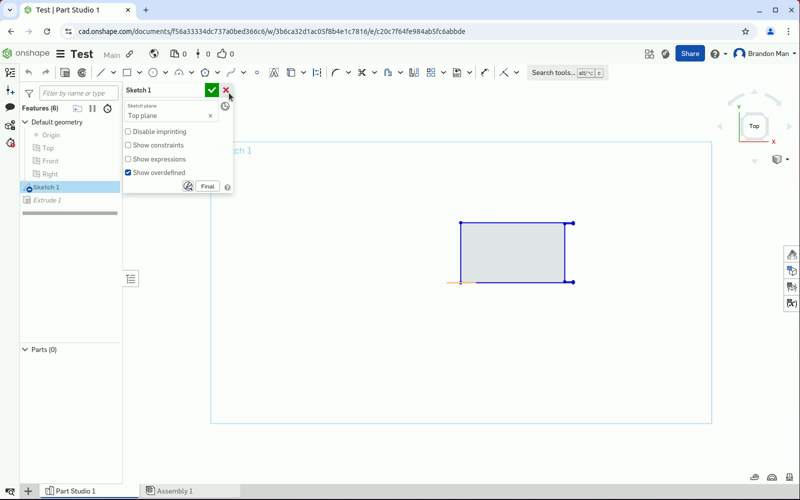
key(shift+s)
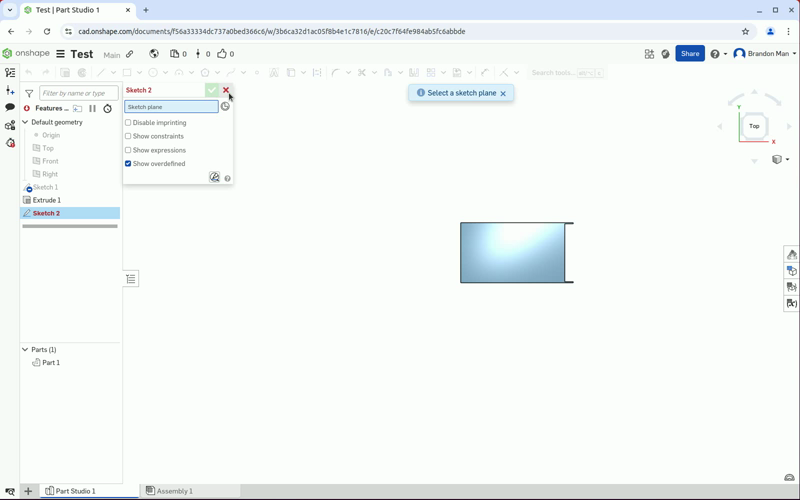
mouse_move(73, 150)
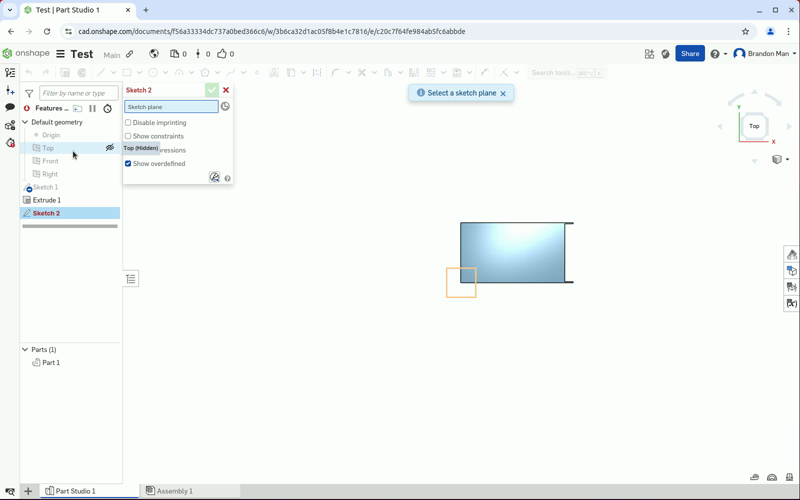
click(73, 150)
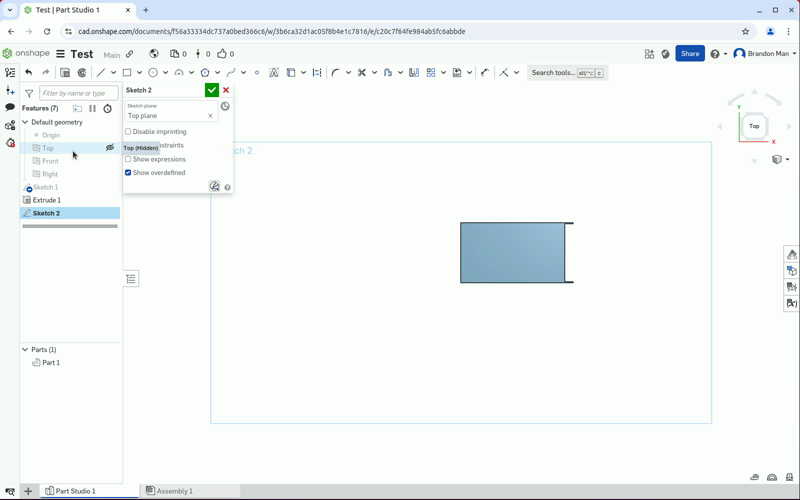
mouse_move(73, 352)
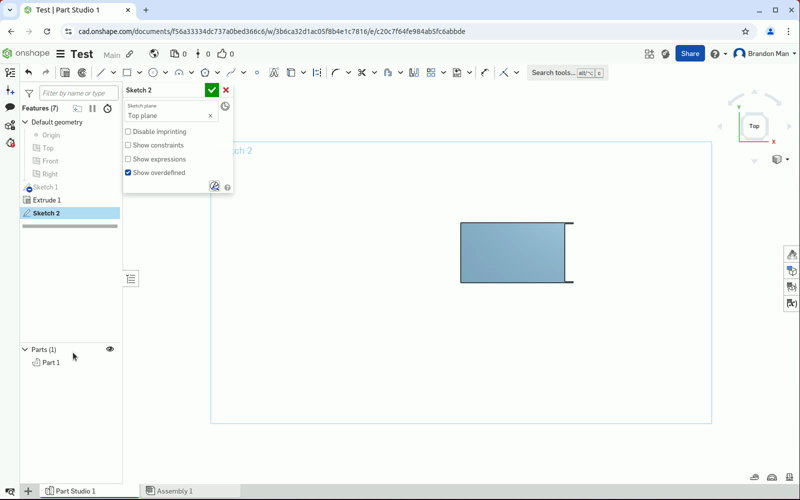
key(y)
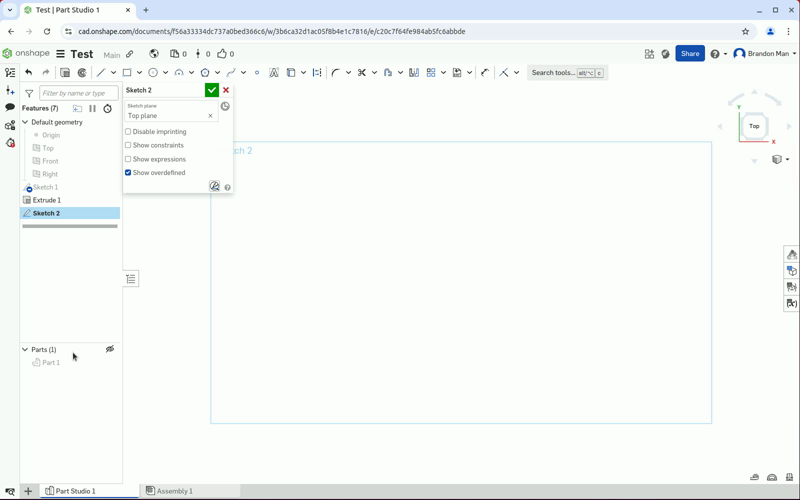
key(l)
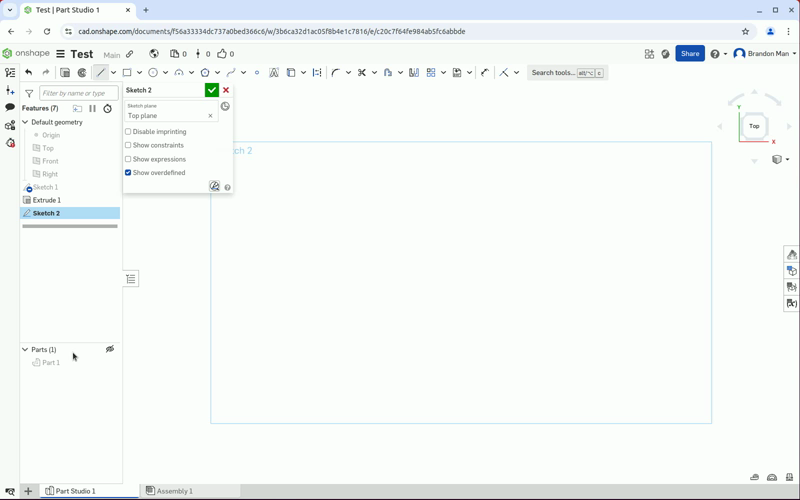
key_down(shift)
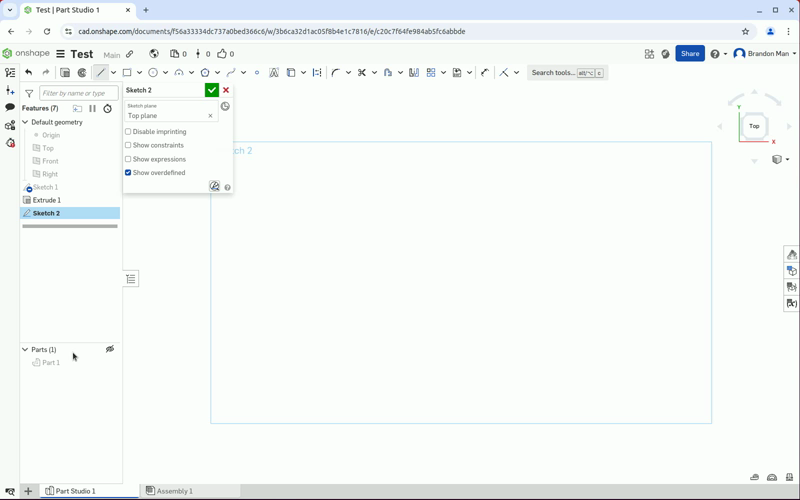
mouse_move(564, 281)
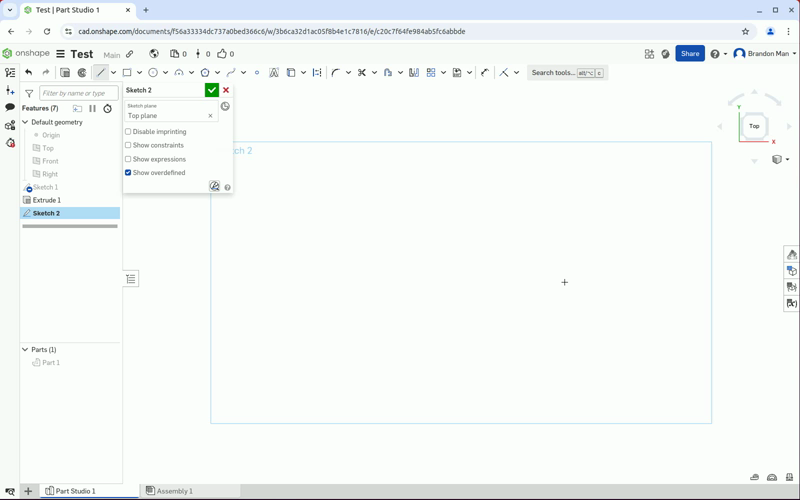
click(564, 281)
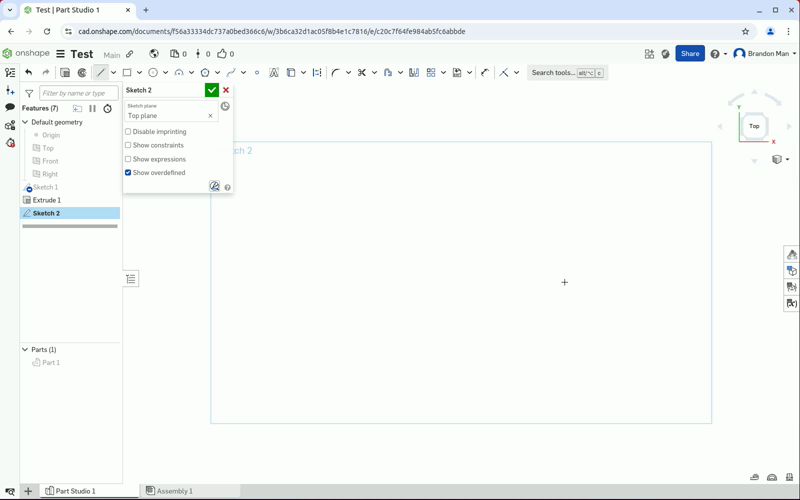
key_up(shift)
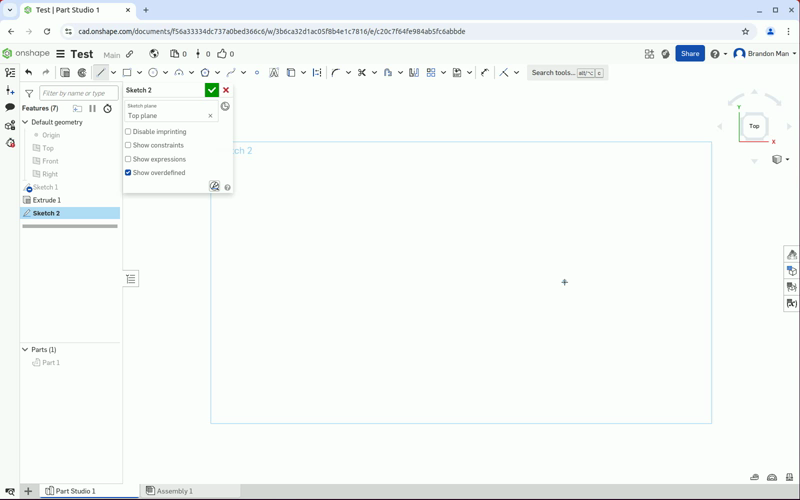
key_down(shift)
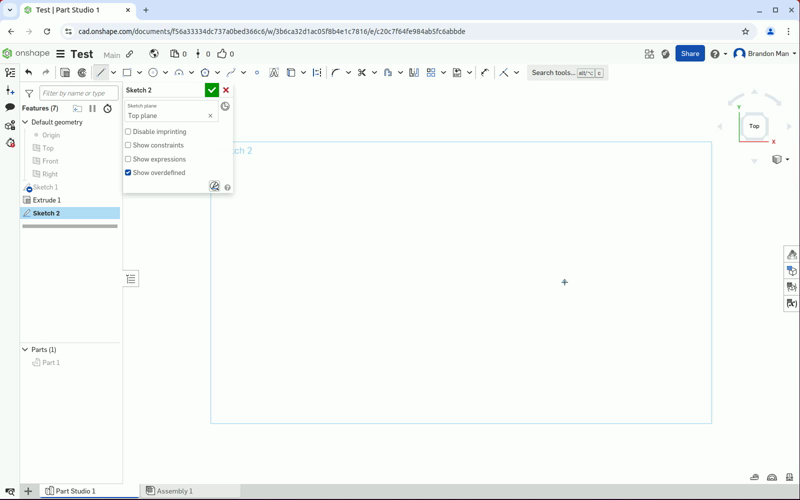
mouse_move(589, 281)
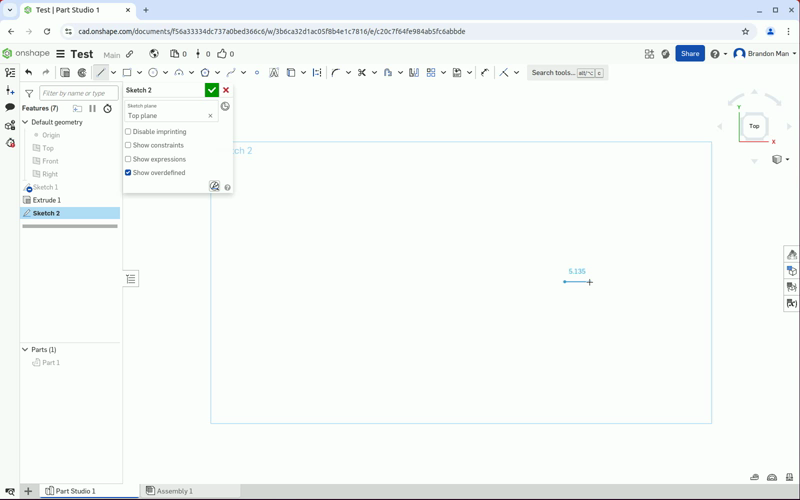
mouse_move(573, 281)
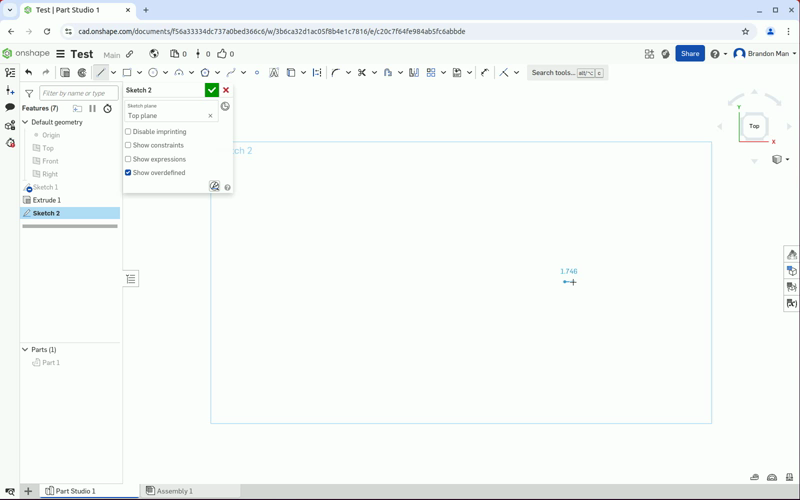
click(573, 281)
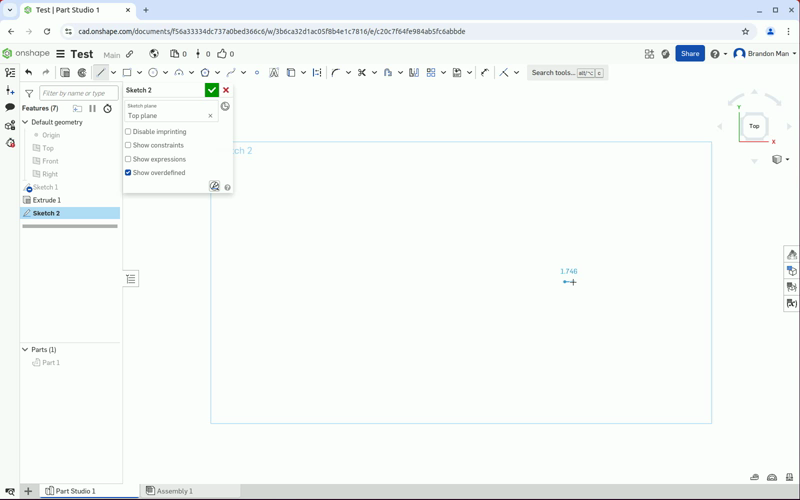
key_up(shift)
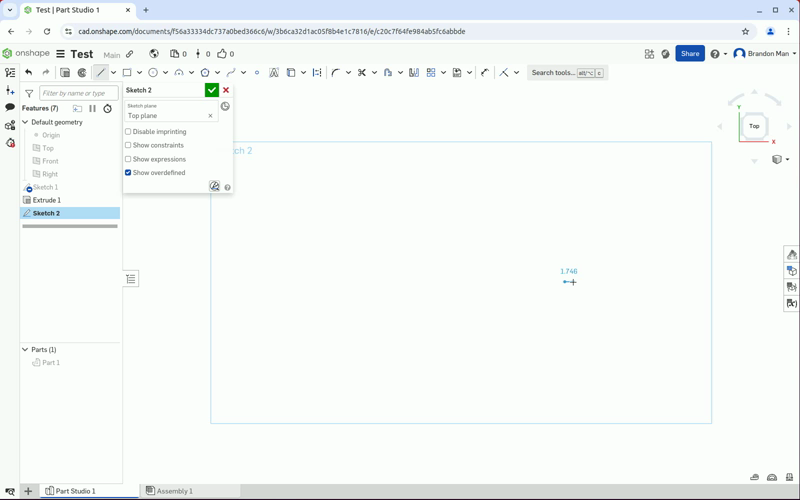
key_down(shift)
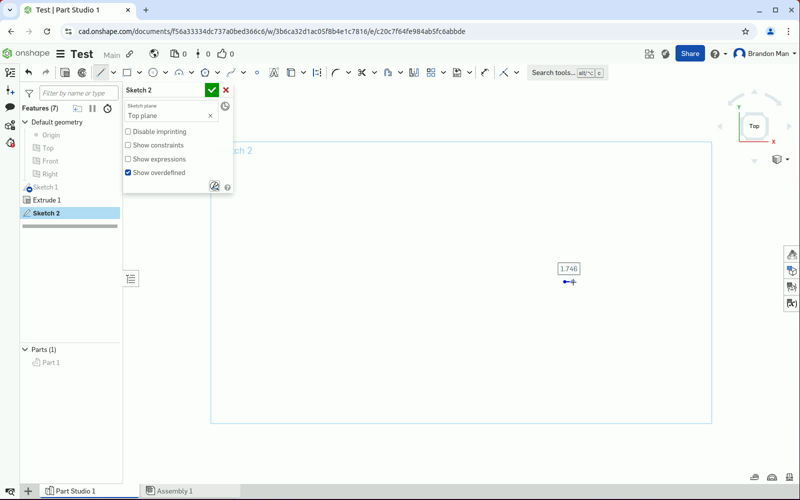
mouse_move(589, 281)
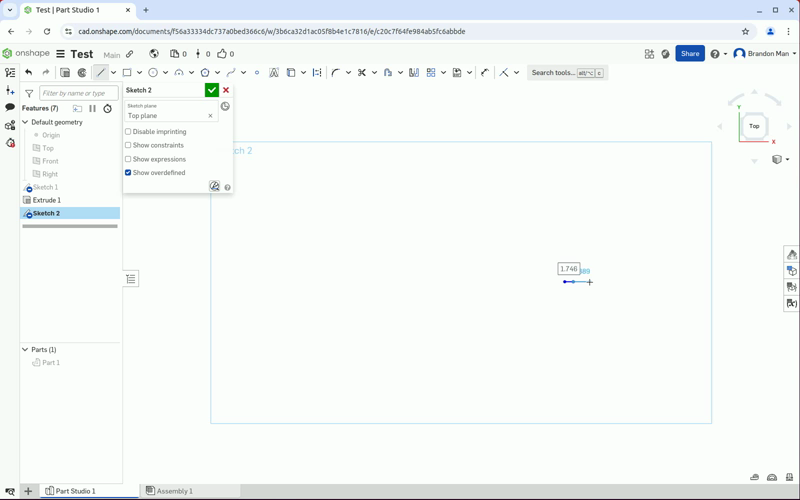
mouse_move(573, 222)
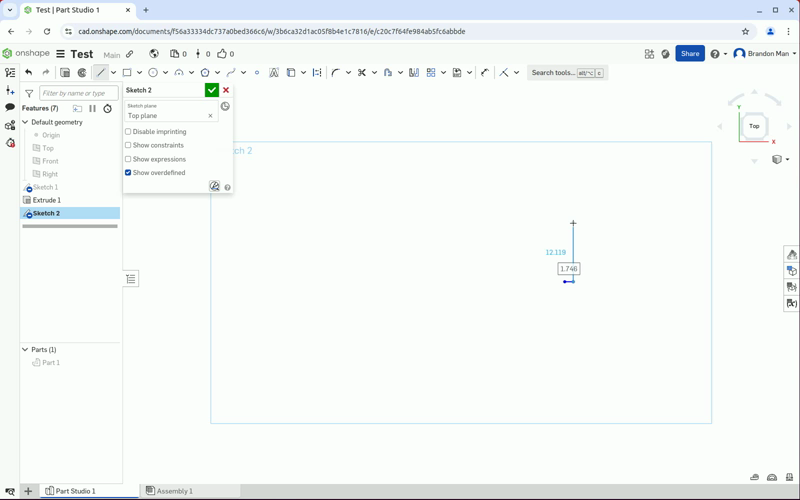
click(573, 222)
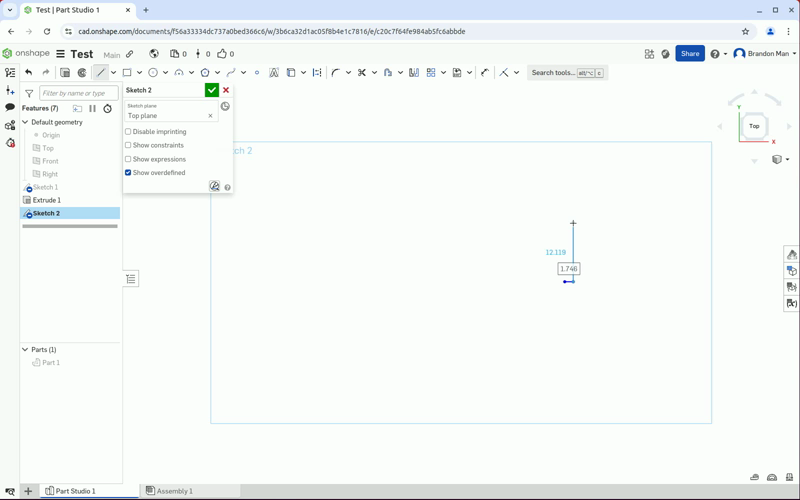
key_up(shift)
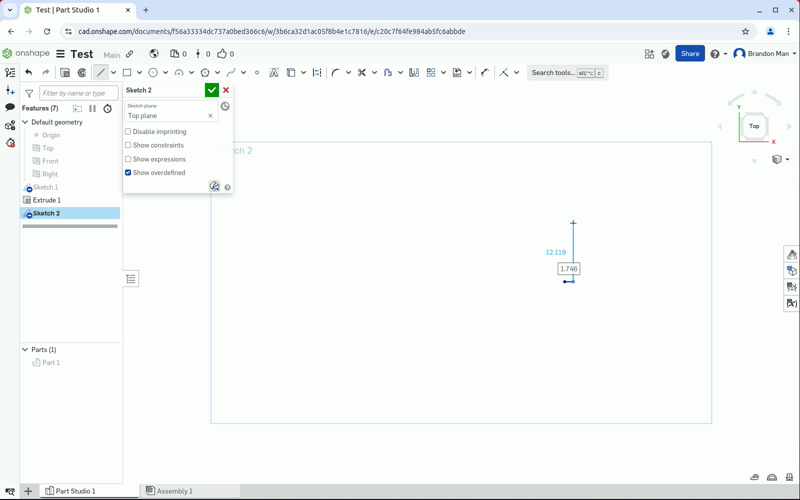
key_down(shift)
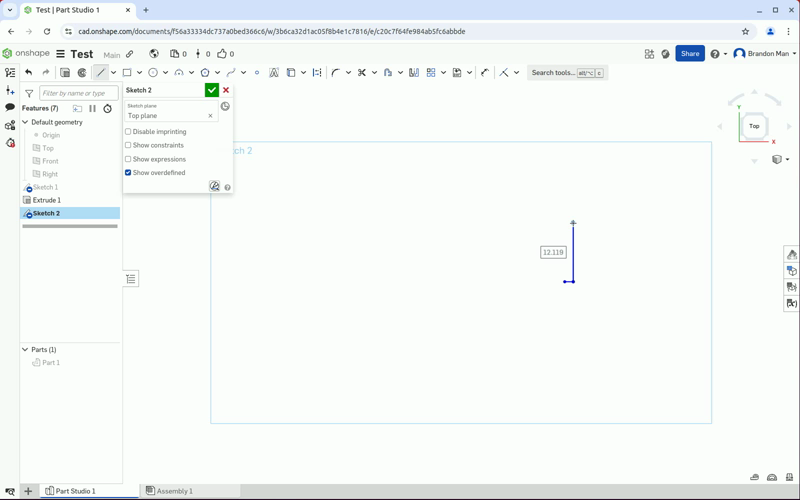
mouse_move(589, 222)
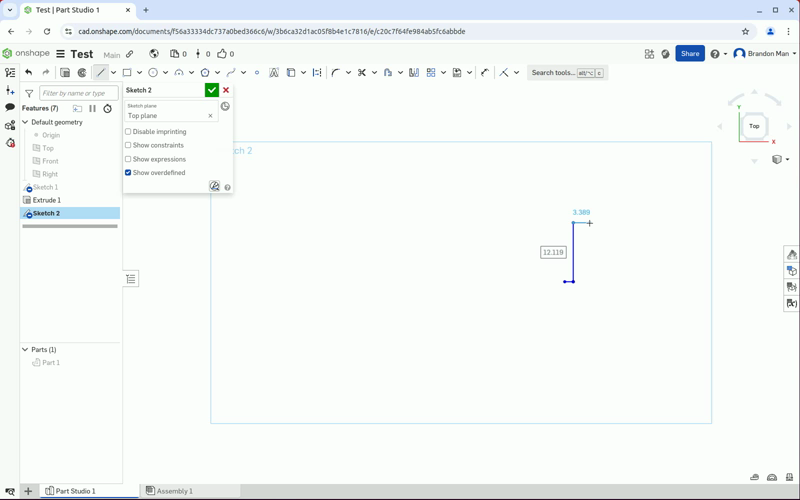
mouse_move(564, 222)
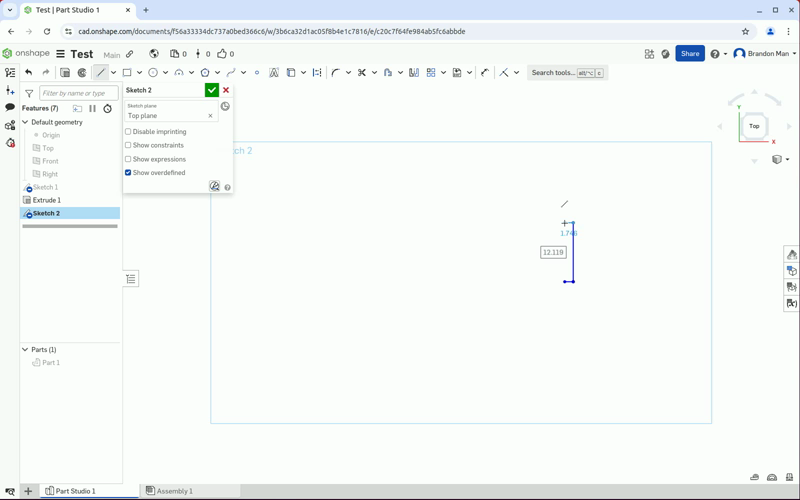
click(564, 222)
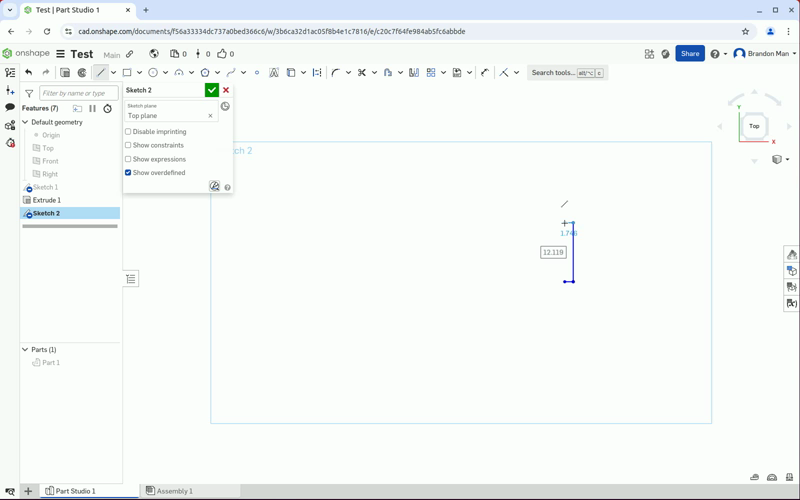
key_up(shift)
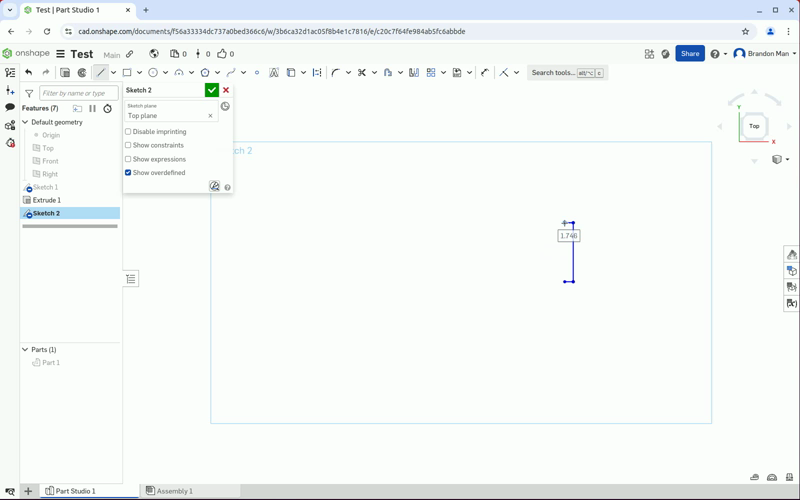
mouse_move(589, 222)
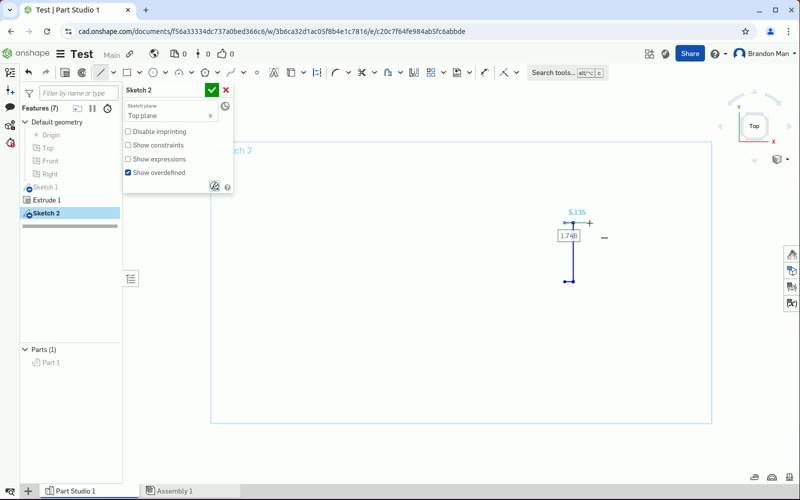
key_down(shift)
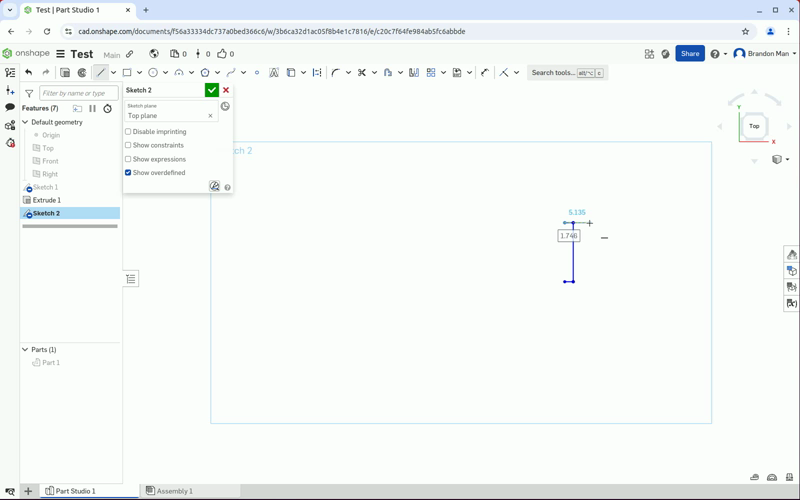
mouse_move(564, 281)
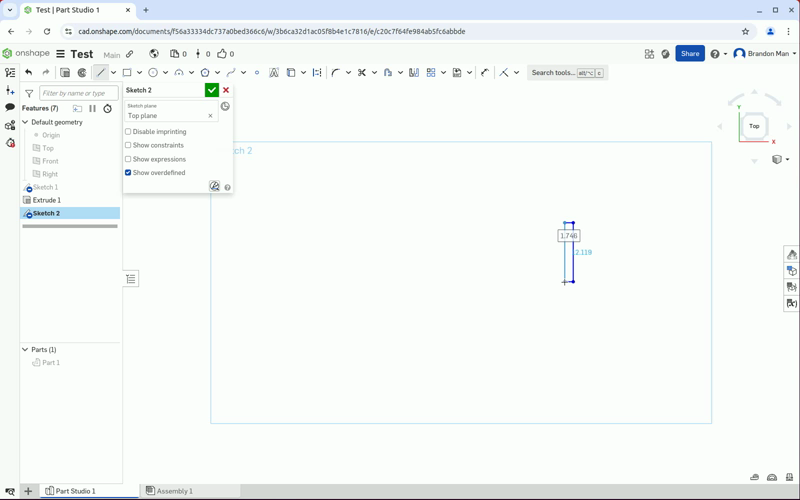
key_up(shift)
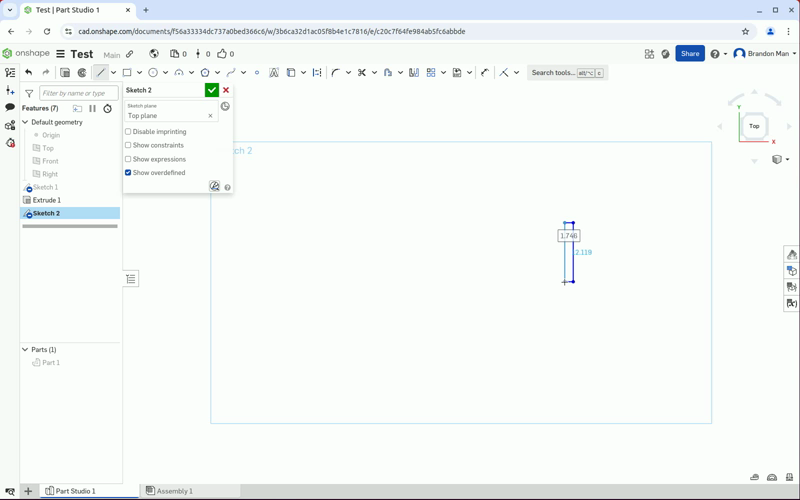
click(564, 281)
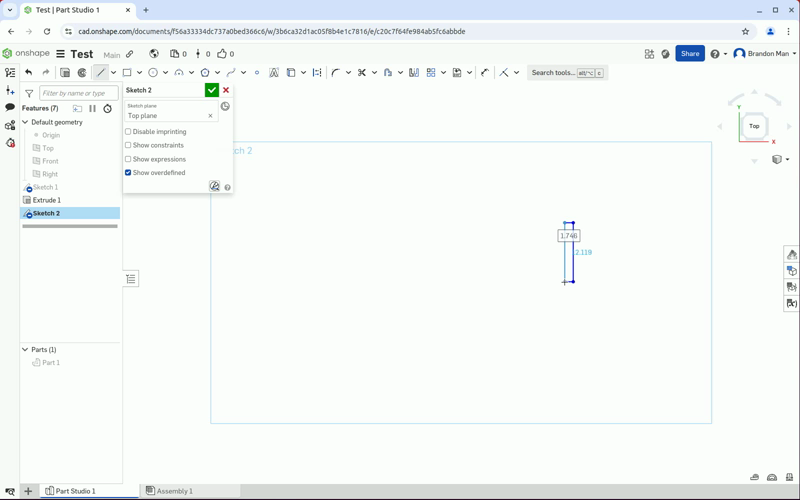
key(esc)
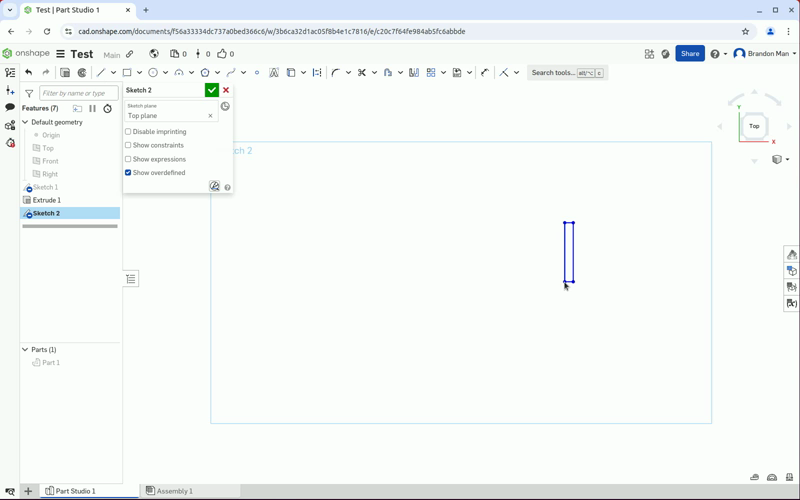
mouse_move(567, 246)
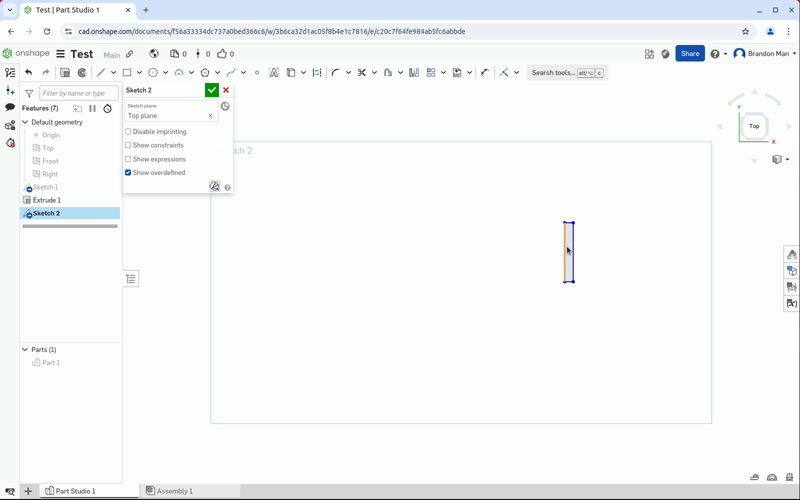
scroll(6)
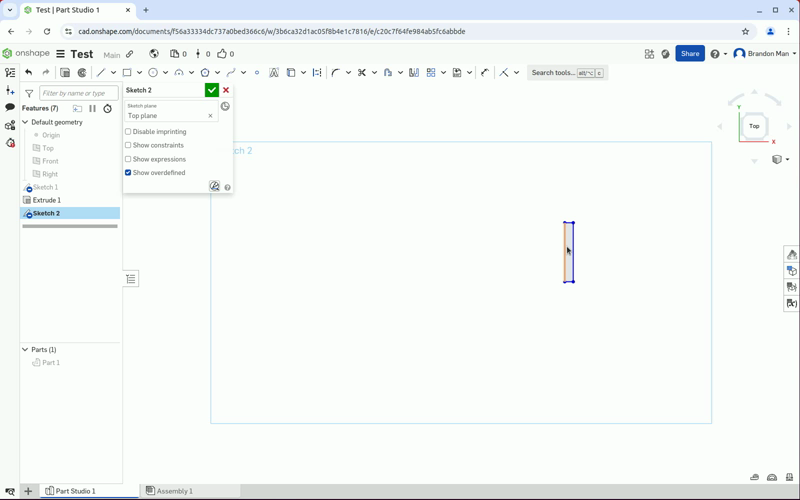
scroll(6)
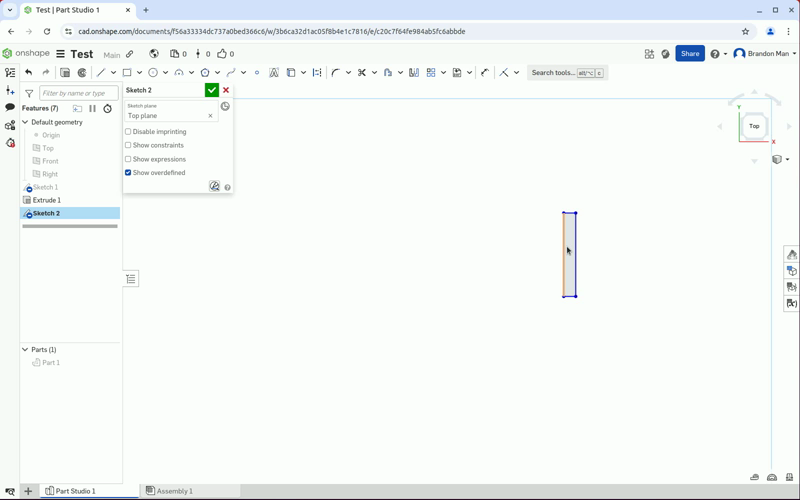
scroll(6)
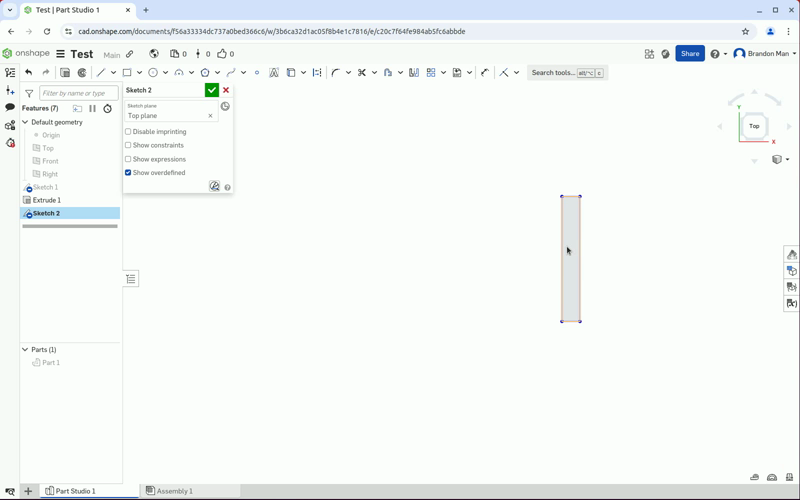
scroll(6)
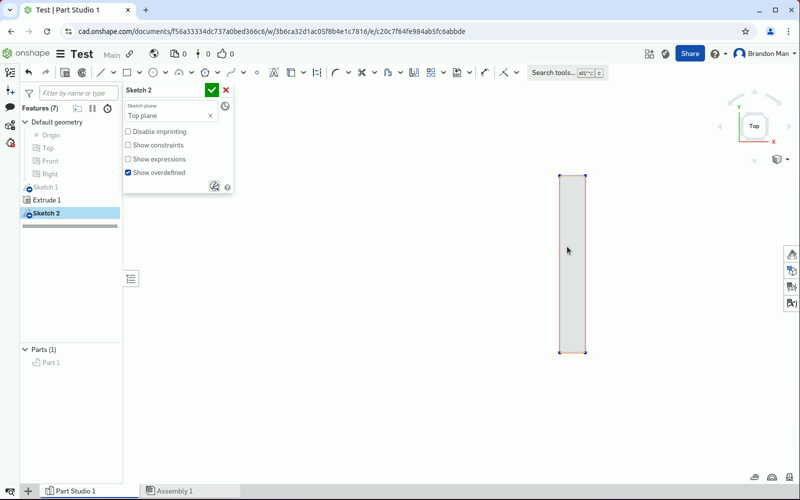
scroll(6)
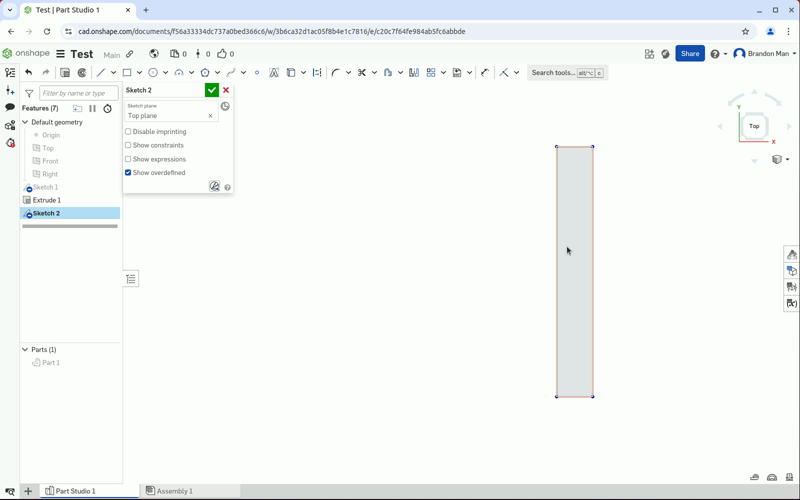
scroll(6)
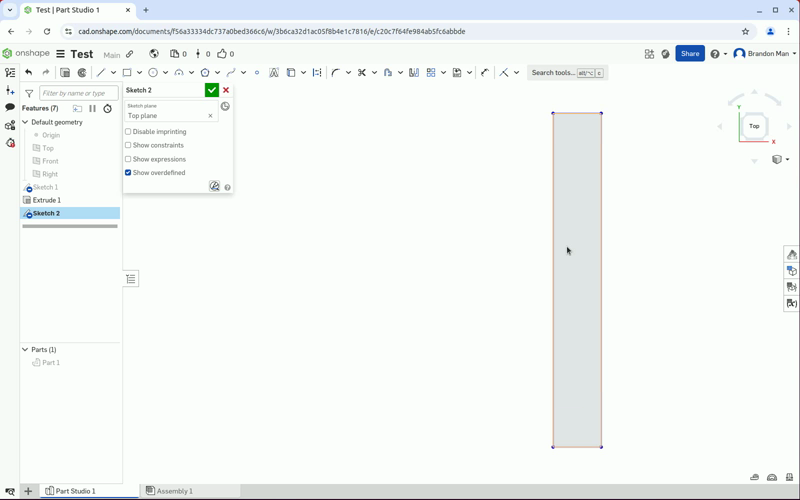
scroll(6)
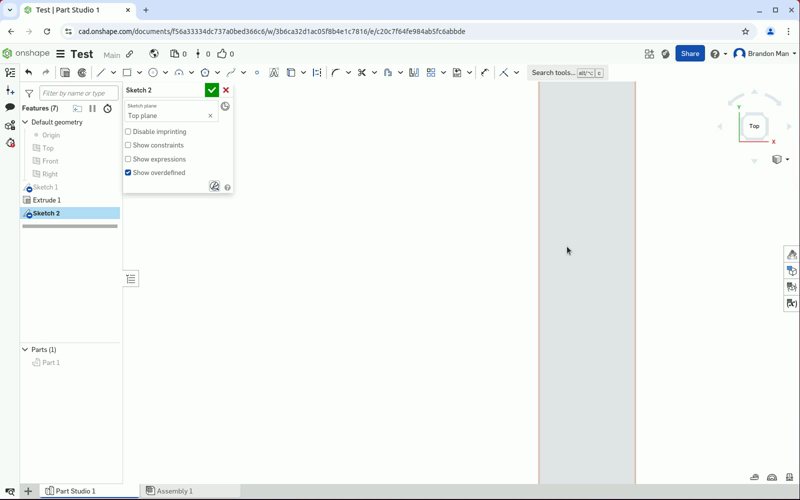
click(567, 246)
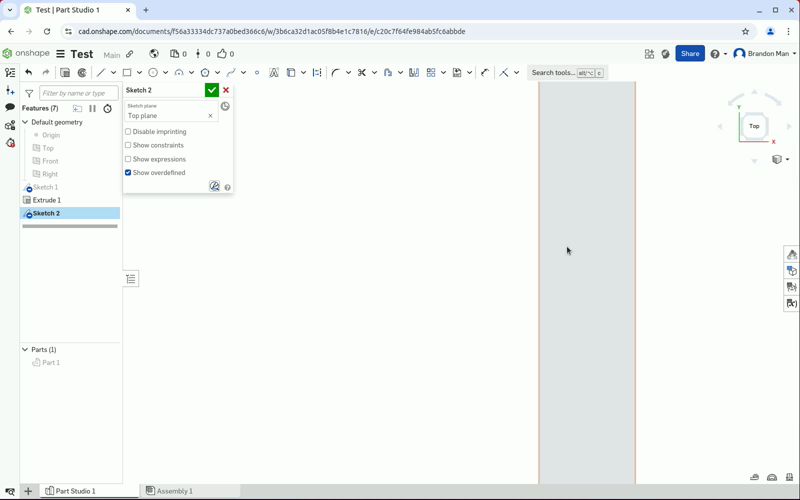
scroll(-6)
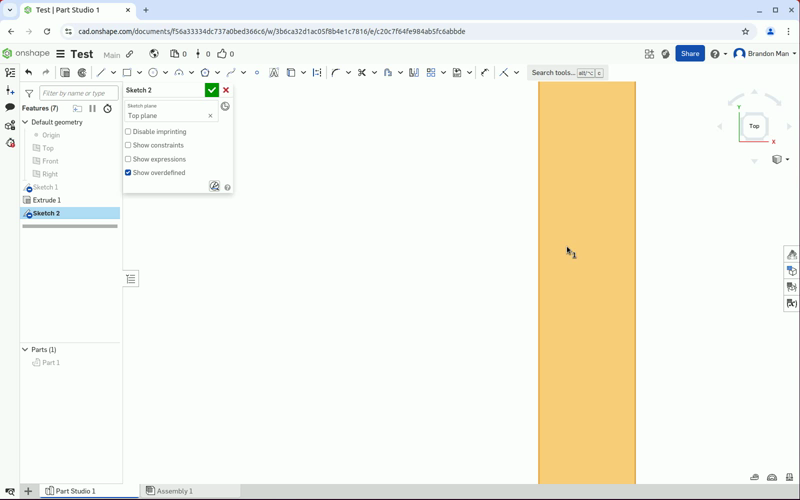
scroll(-6)
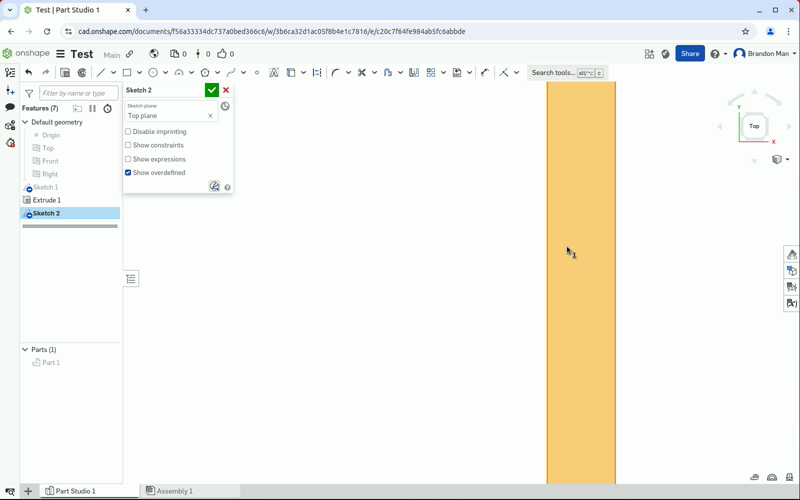
scroll(-6)
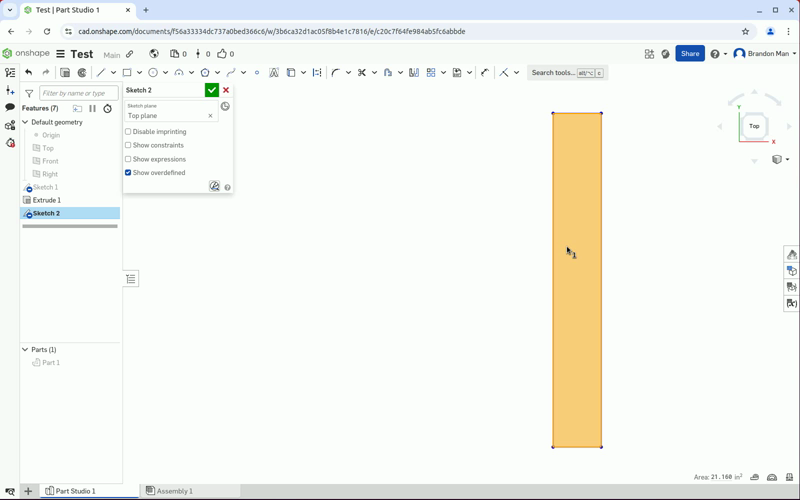
scroll(-6)
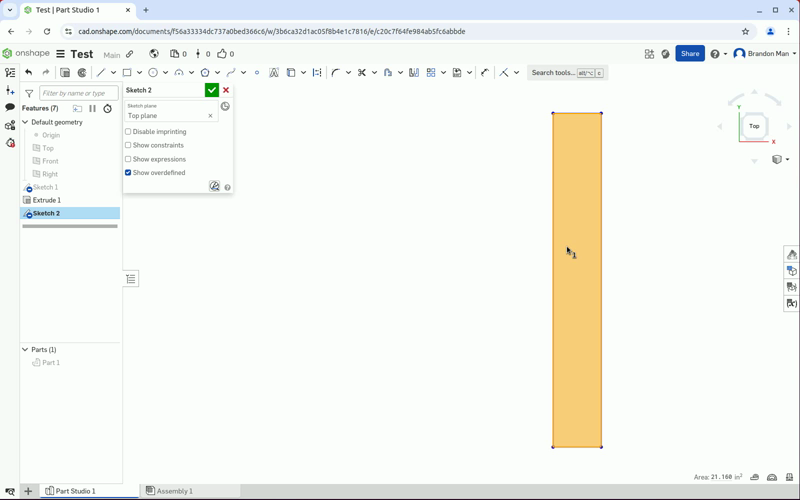
scroll(-6)
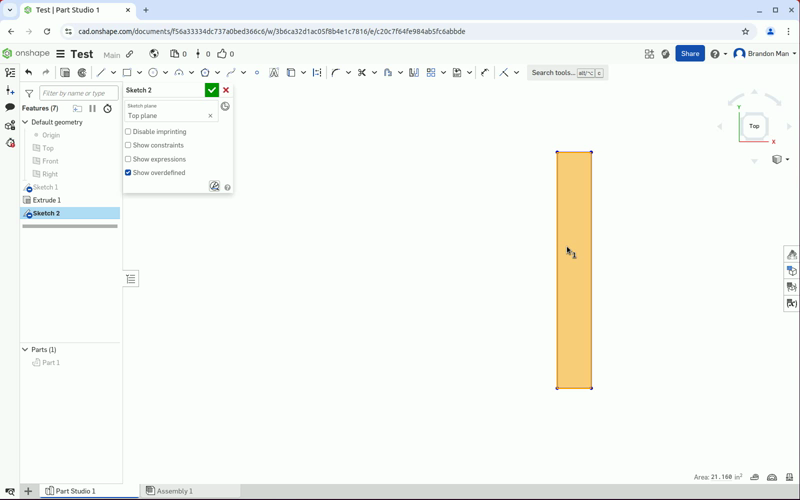
scroll(-6)
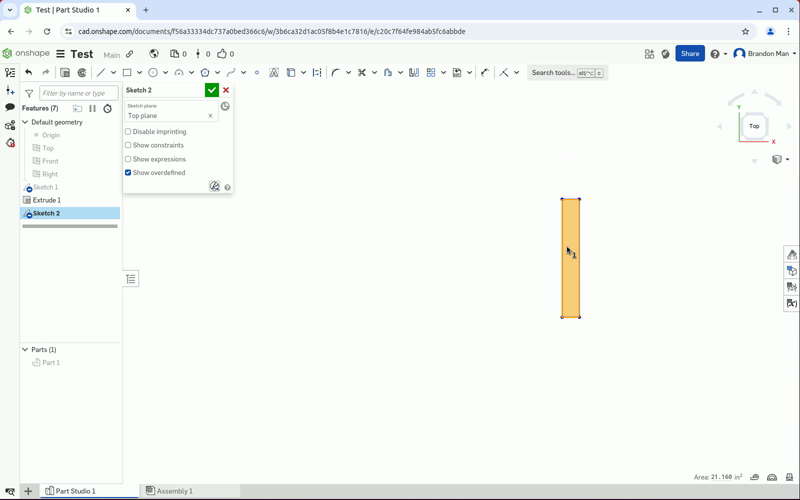
scroll(-6)
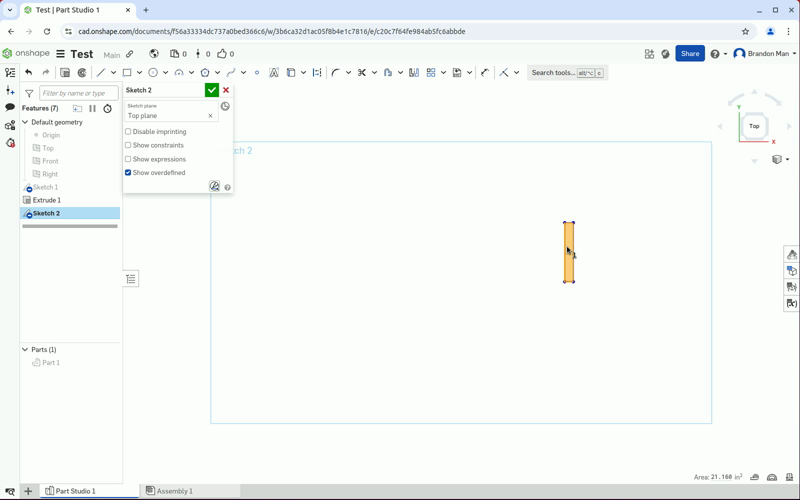
mouse_move(73, 352)
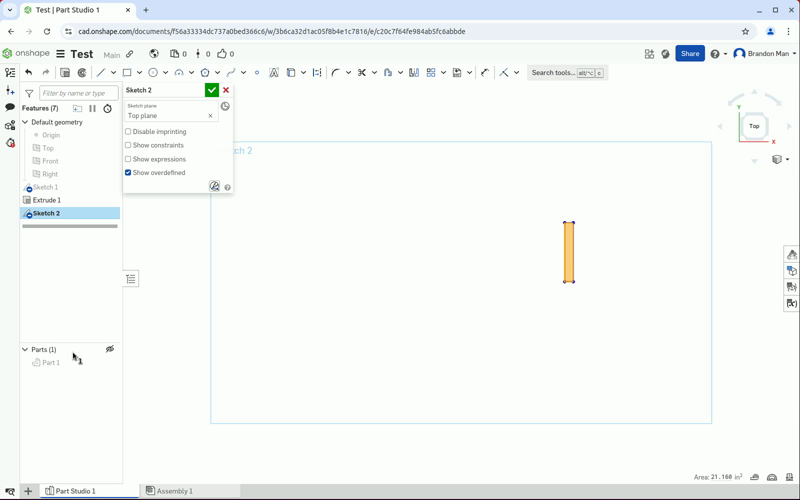
key(shift+y)
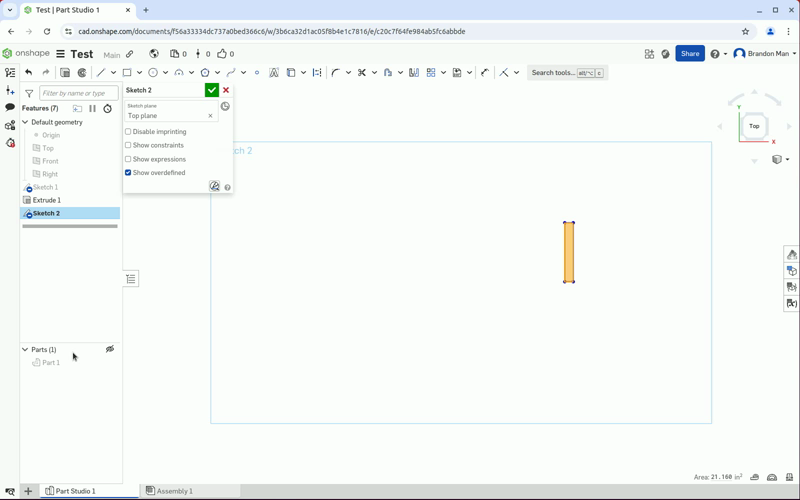
key(shift+e)
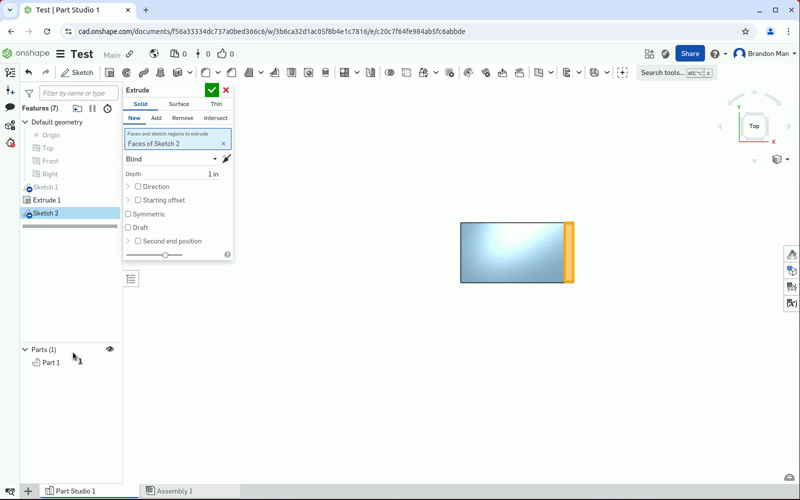
mouse_move(143, 106)
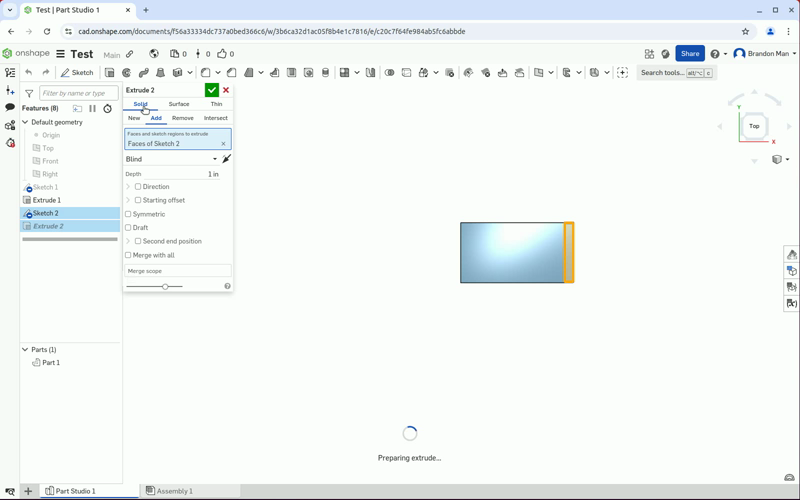
click(143, 106)
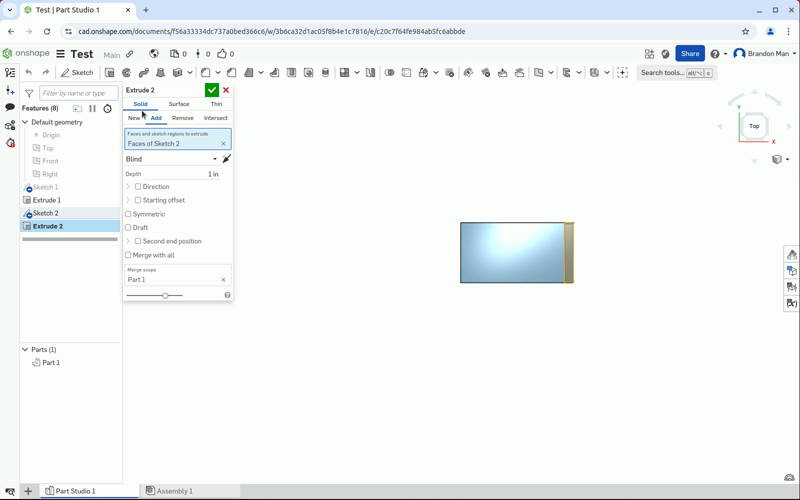
mouse_move(137, 120)
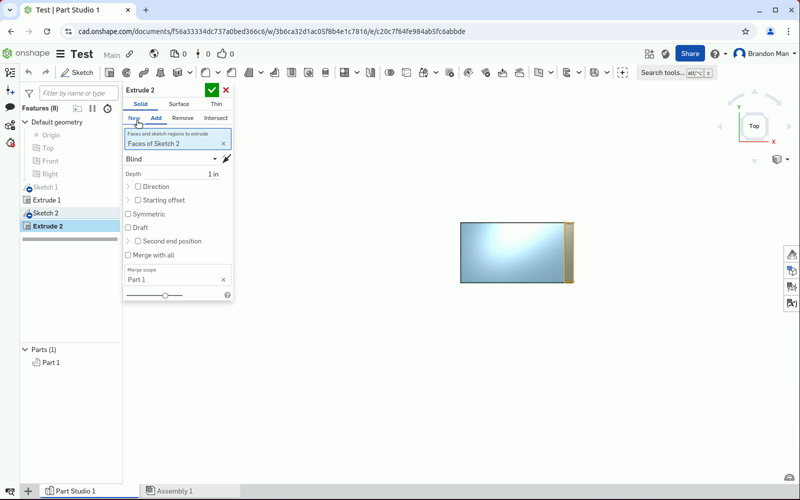
click(137, 120)
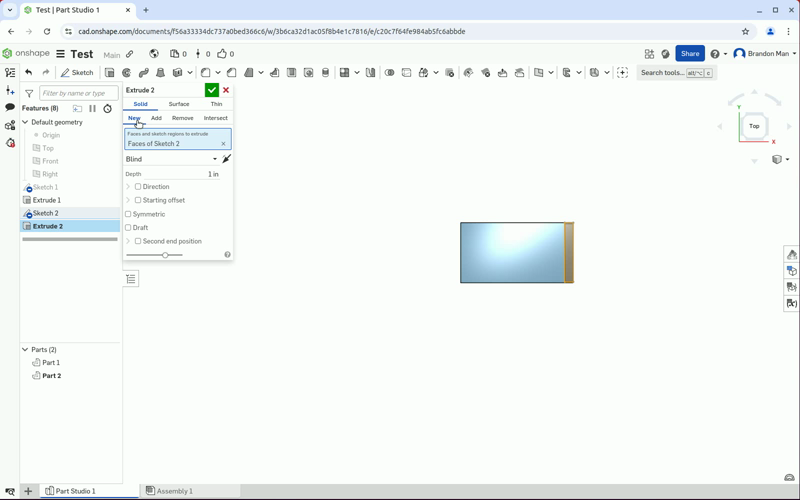
key(tab, 4)
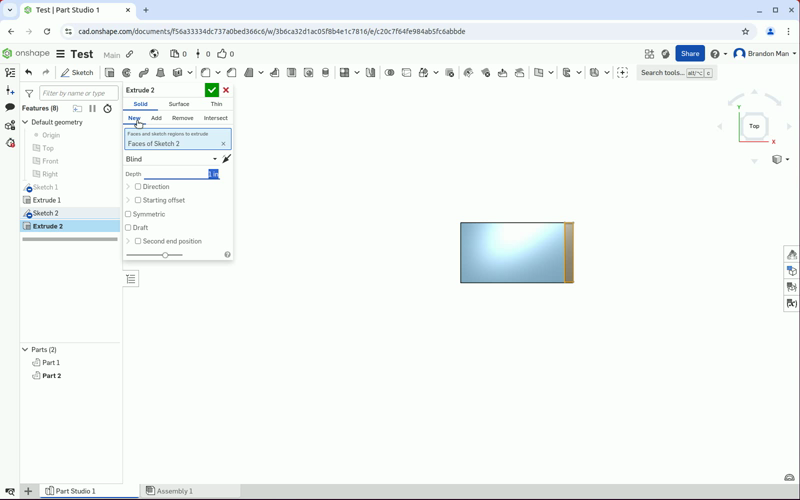
text(2.407)
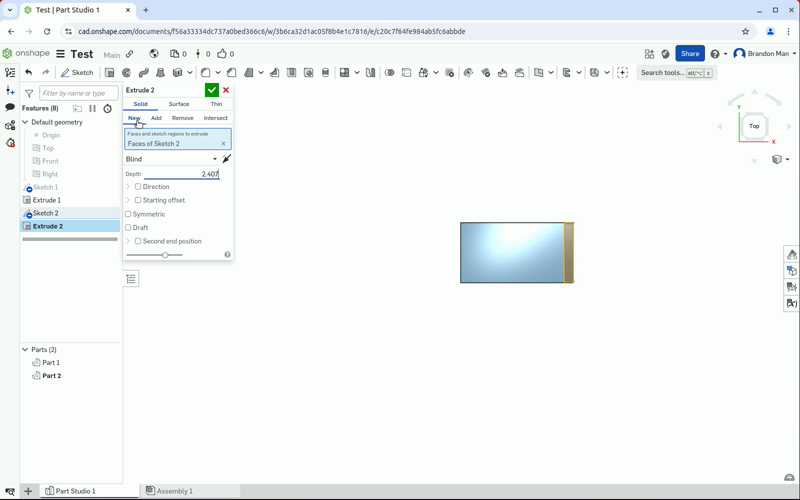
key(enter)
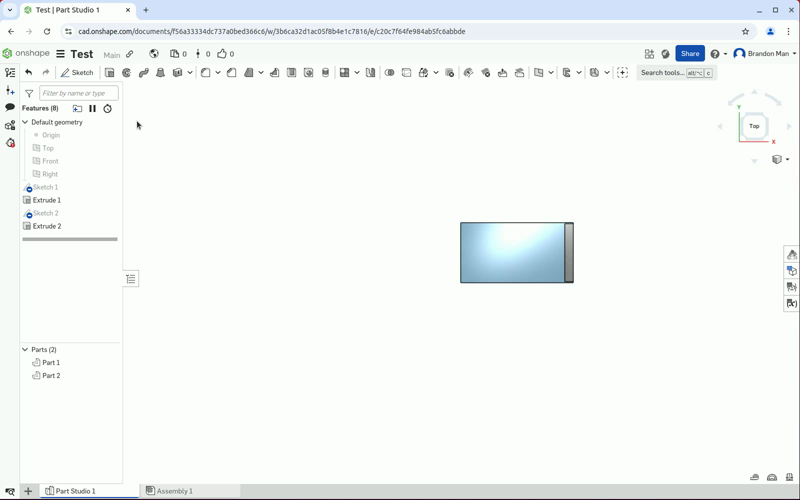
key(shift+h)
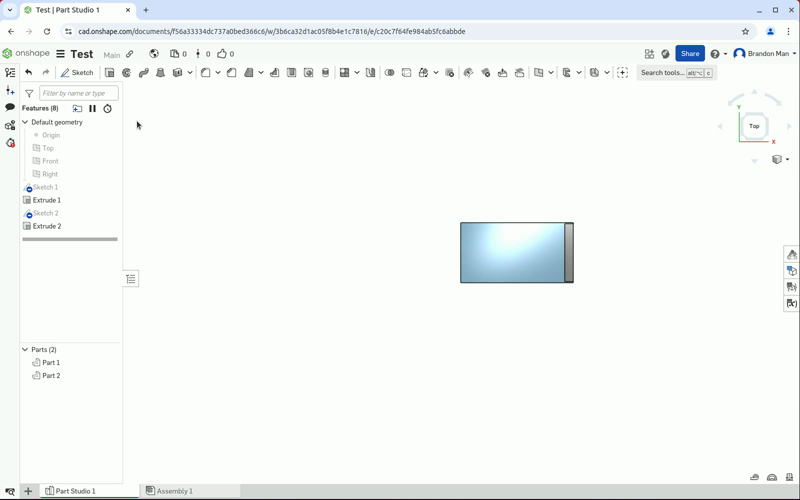
key(shift+h)
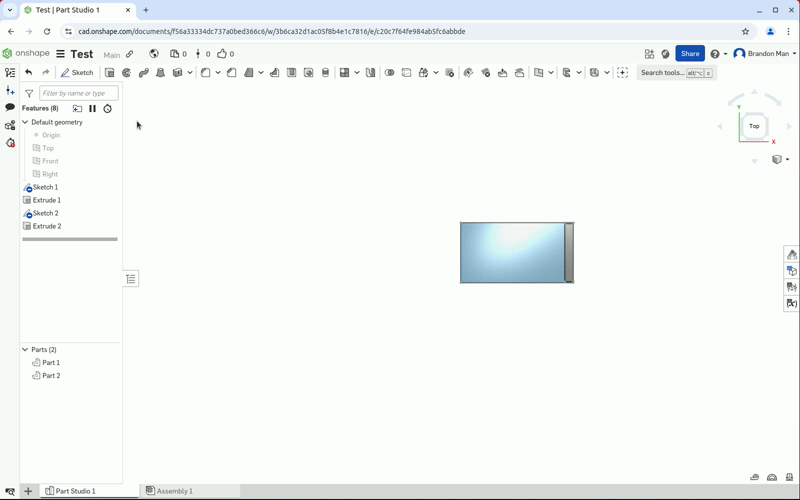
key(shift+7)
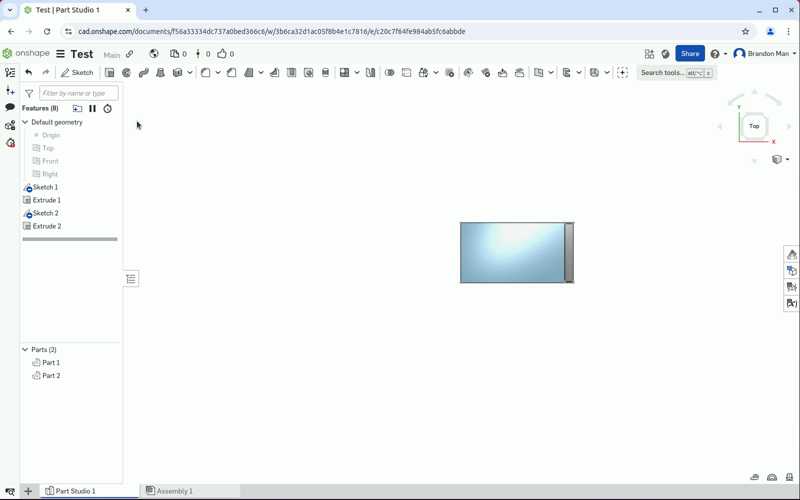
key(up, 3)
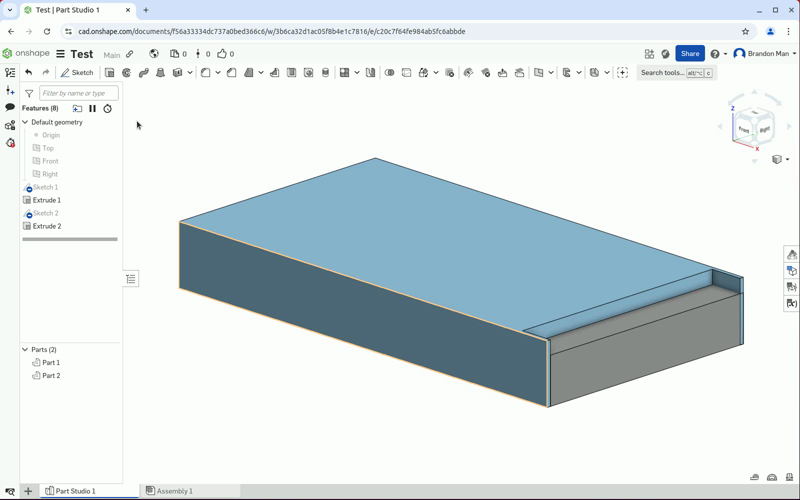
key(left, 3)
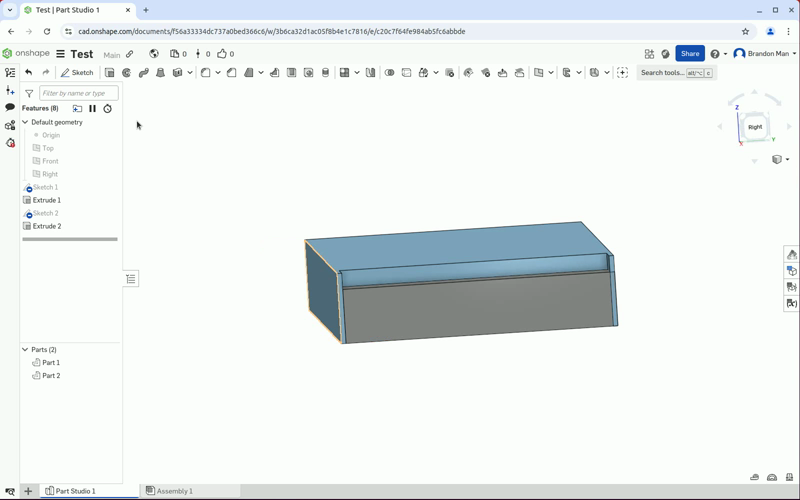
key(right, 3)
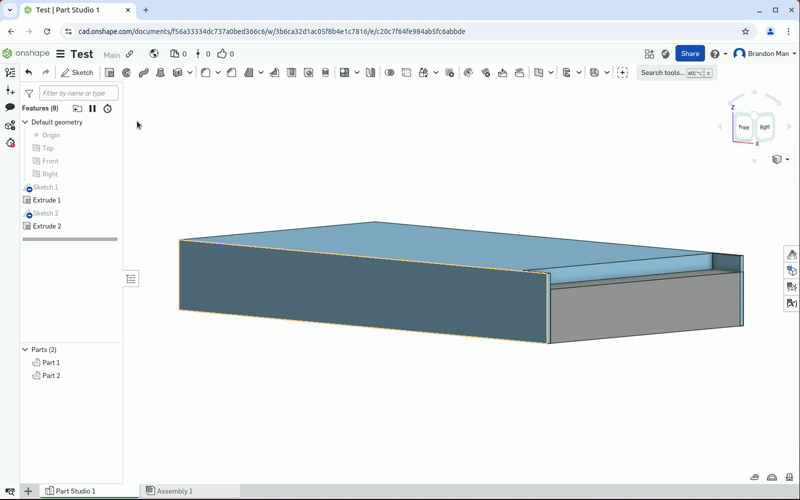
key(down, 3)
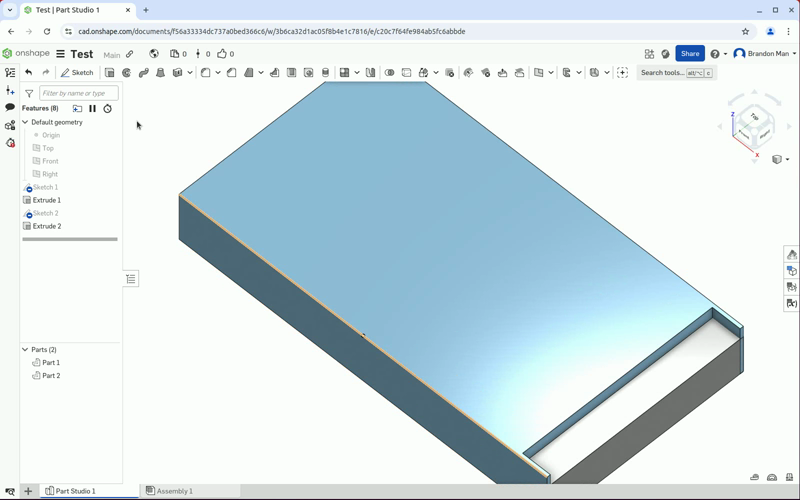
mouse_move(73, 189)
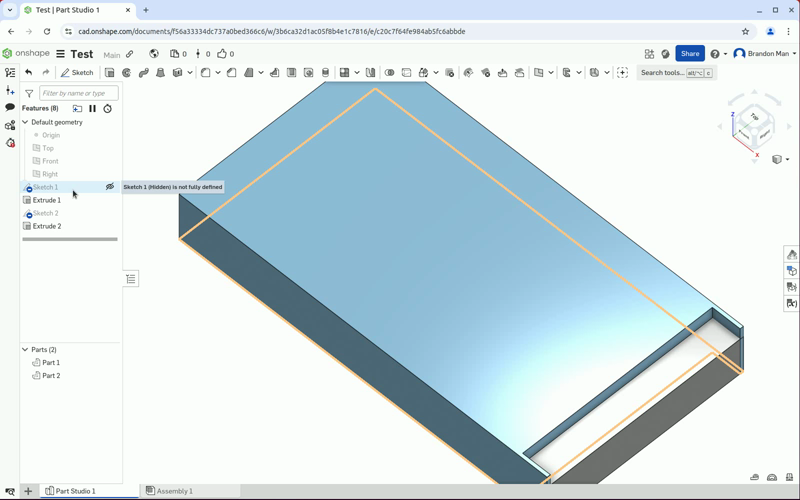
click(73, 189)